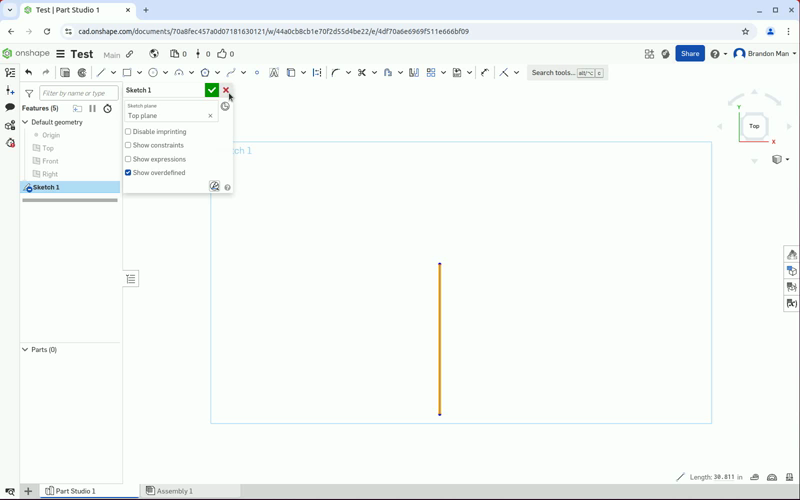
key(shift+h)
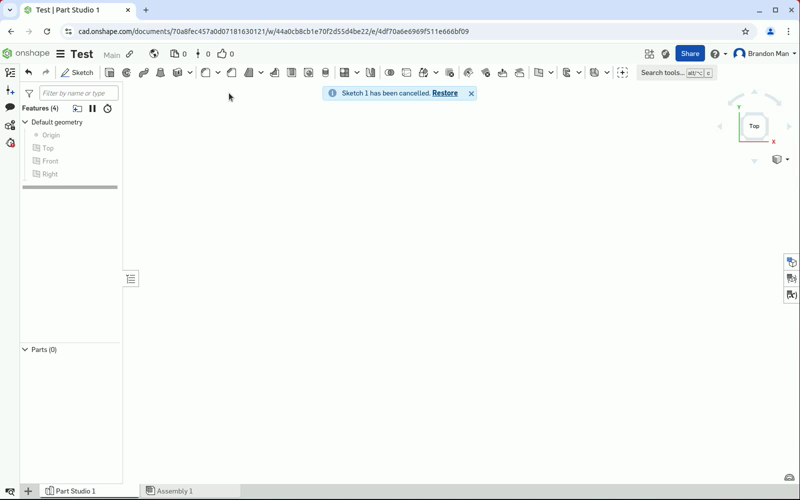
mouse_move(73, 352)
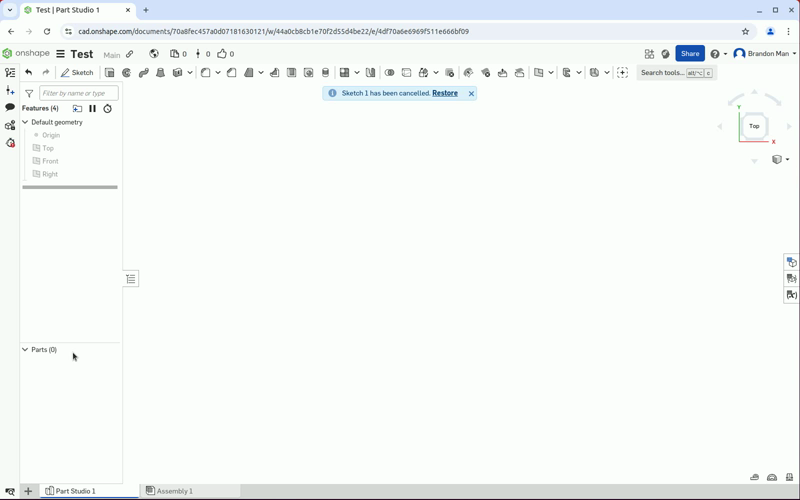
key(y)
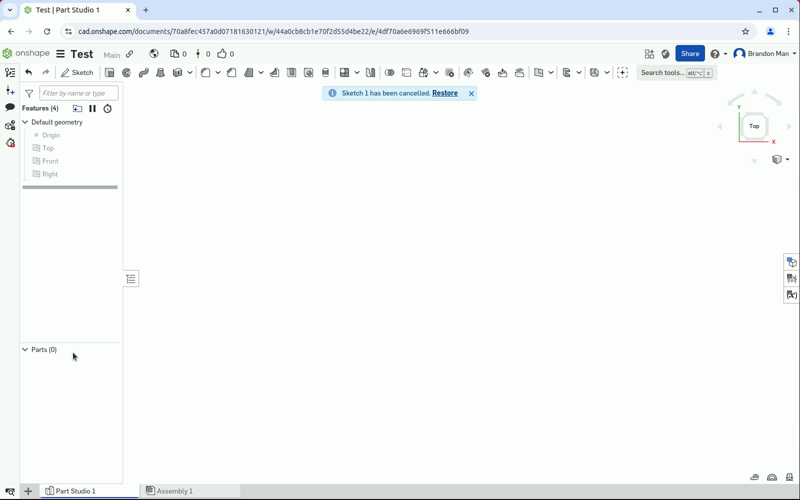
key(shift+p)
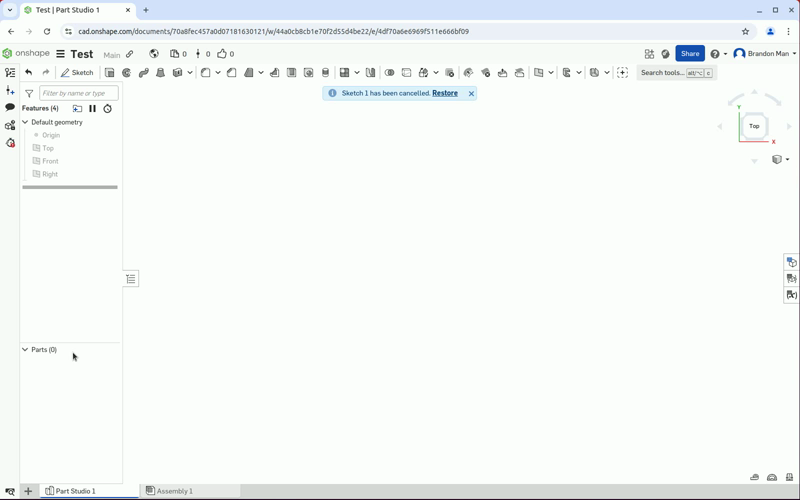
key(space)
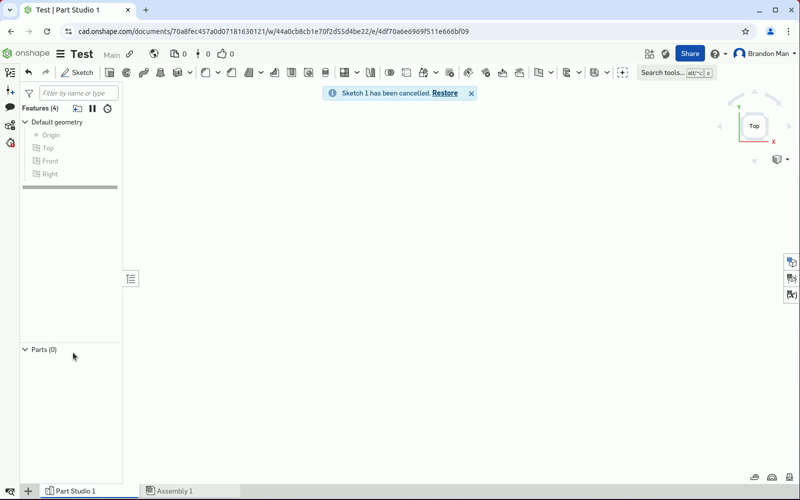
key_down(shift)
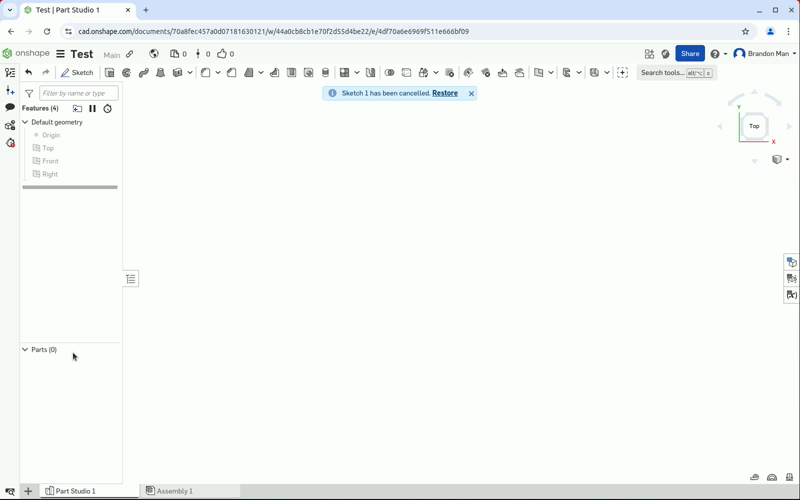
key(up)
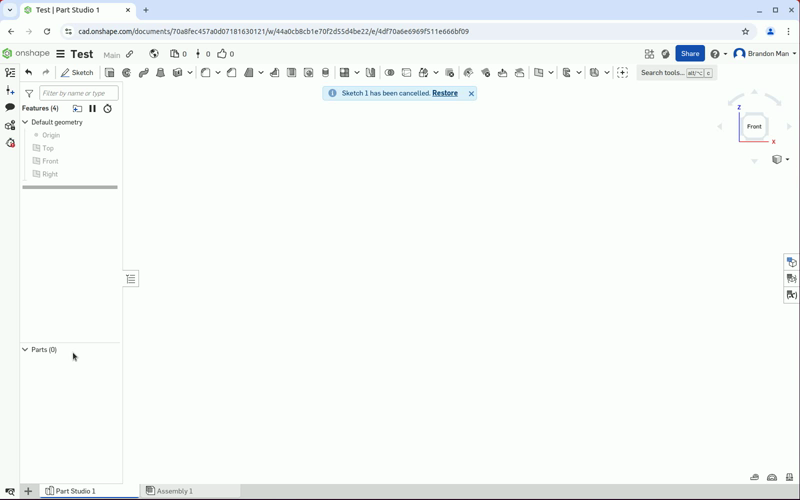
key_up(shift)
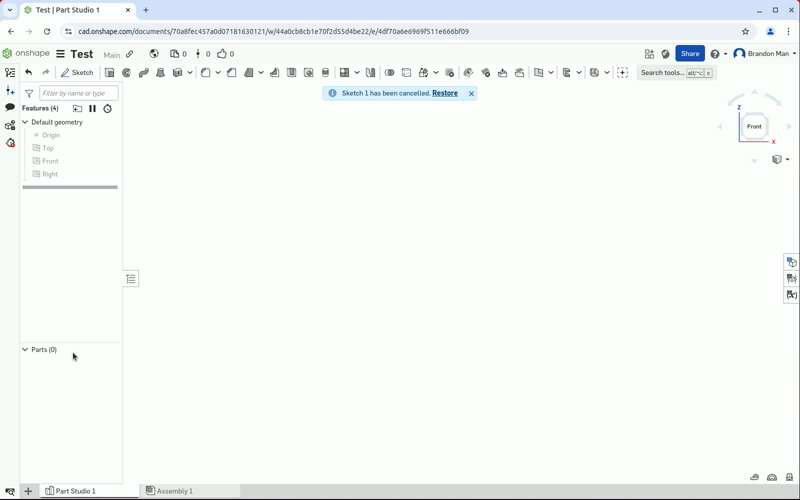
mouse_move(73, 352)
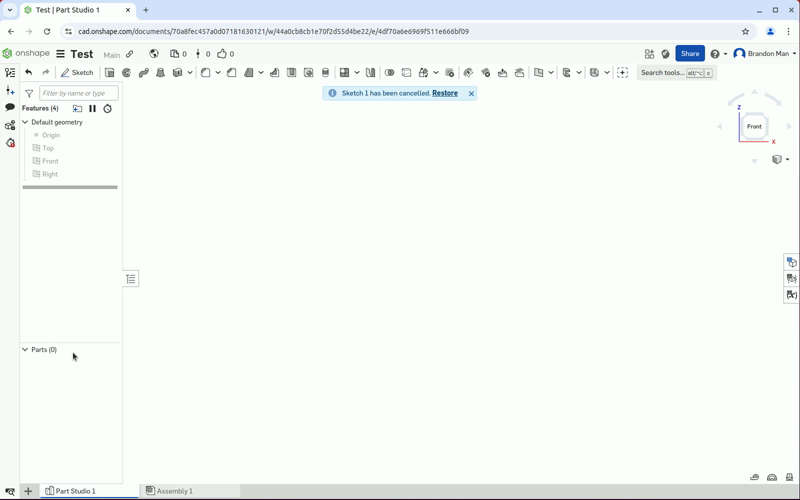
key(shift+y)
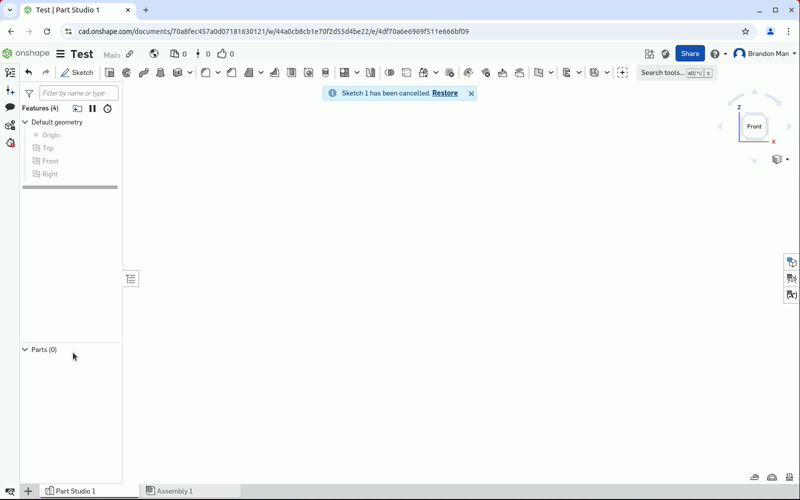
key(shift+s)
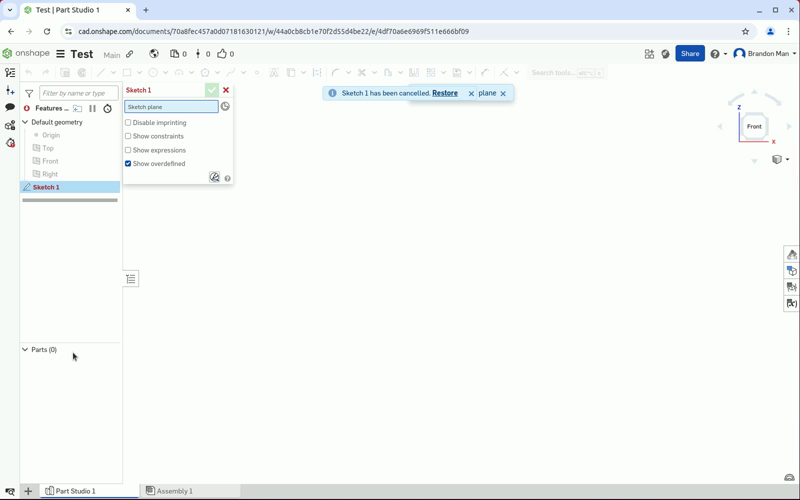
mouse_move(73, 163)
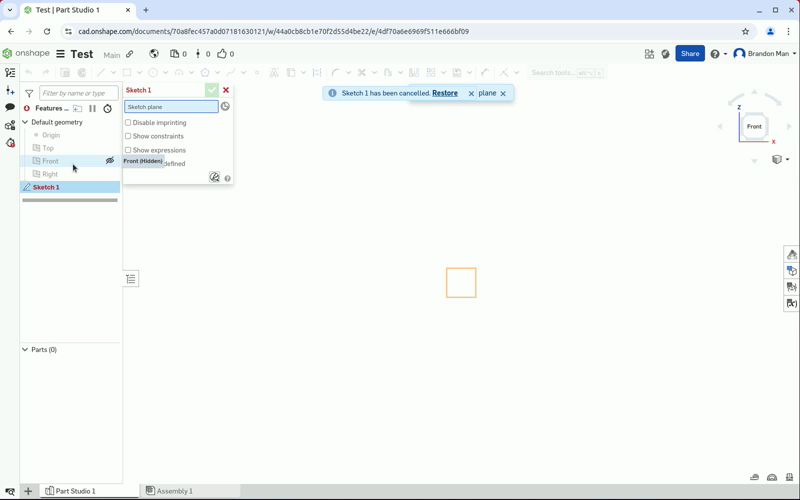
click(73, 163)
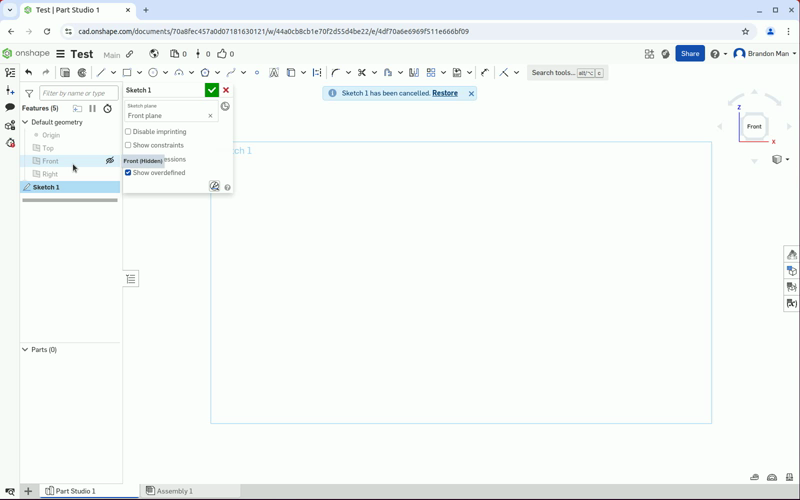
mouse_move(73, 352)
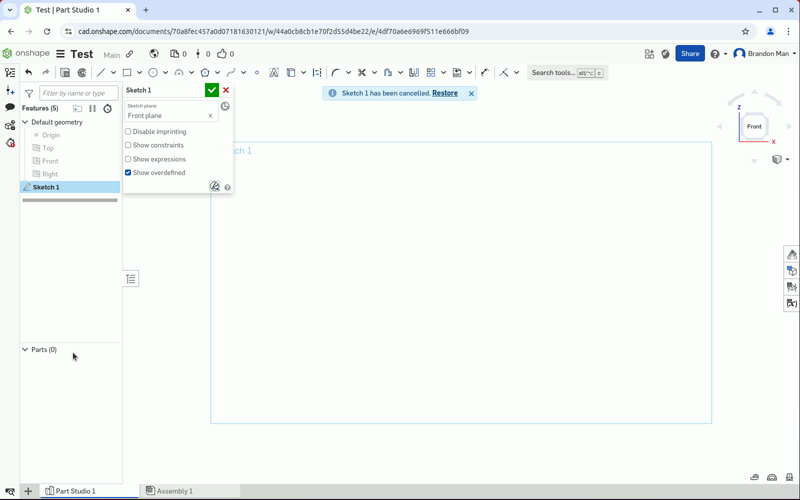
key(y)
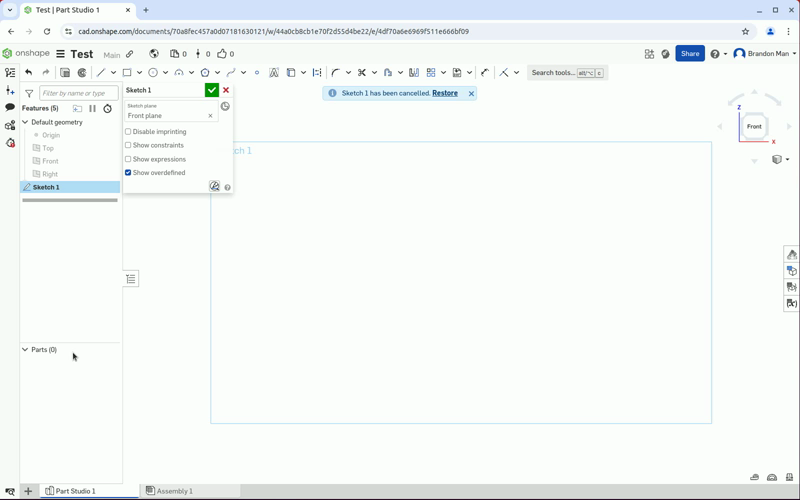
key(l)
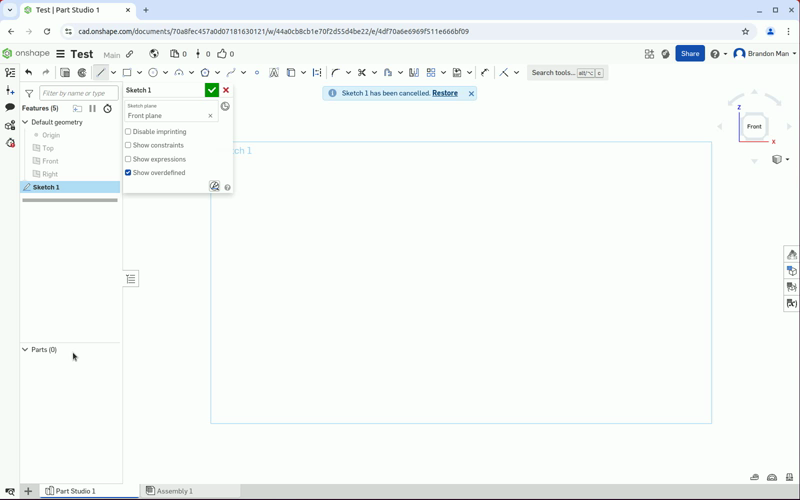
key_down(shift)
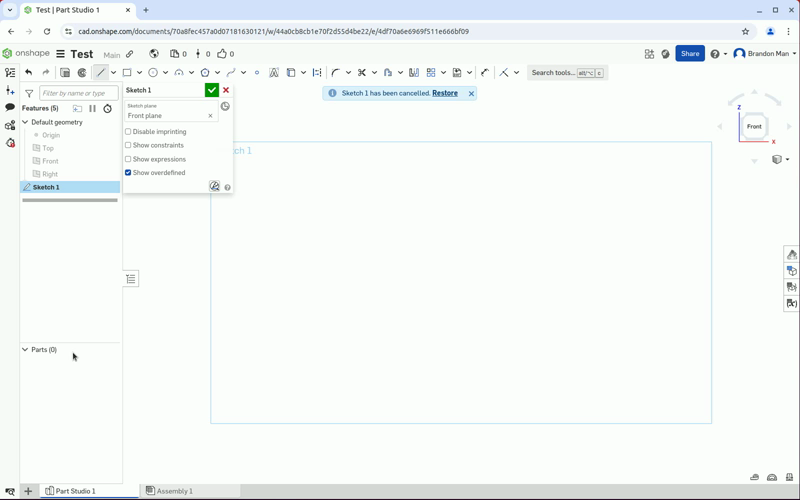
mouse_move(348, 353)
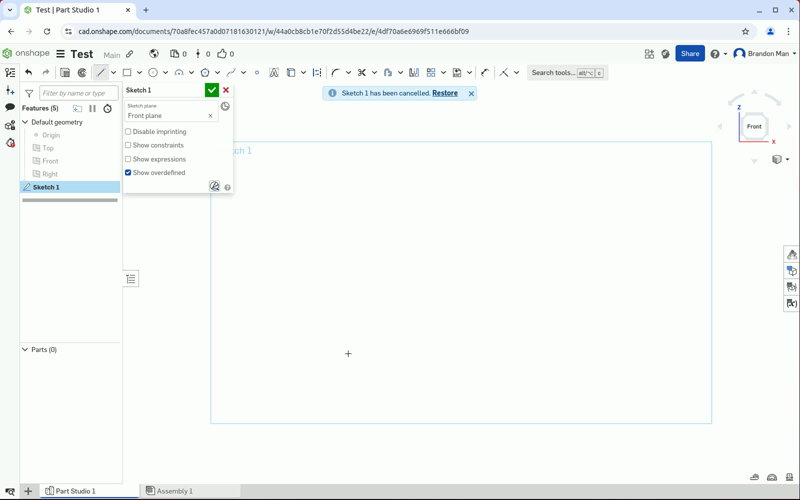
click(348, 353)
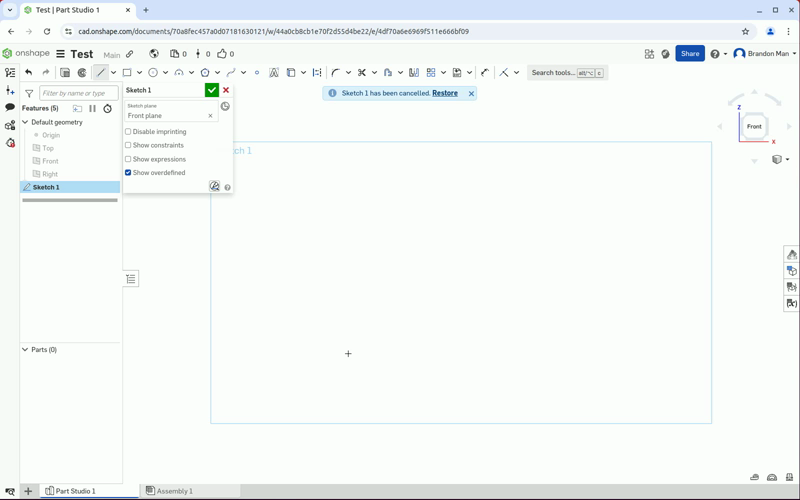
key_up(shift)
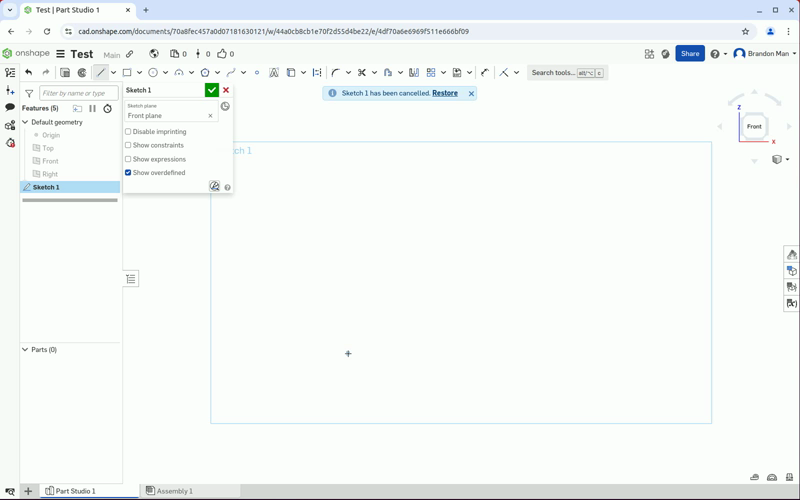
key_down(shift)
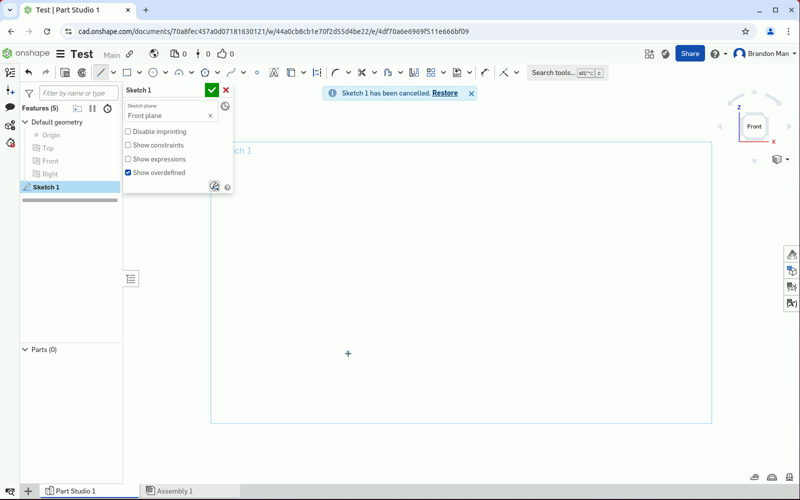
mouse_move(572, 353)
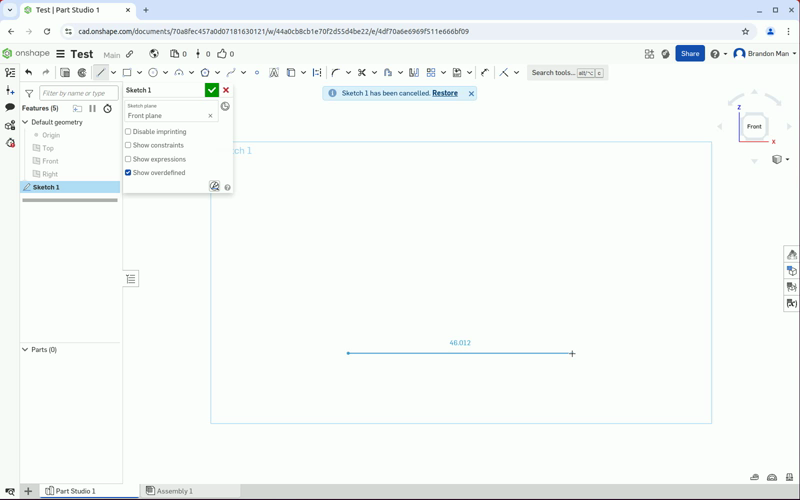
click(572, 353)
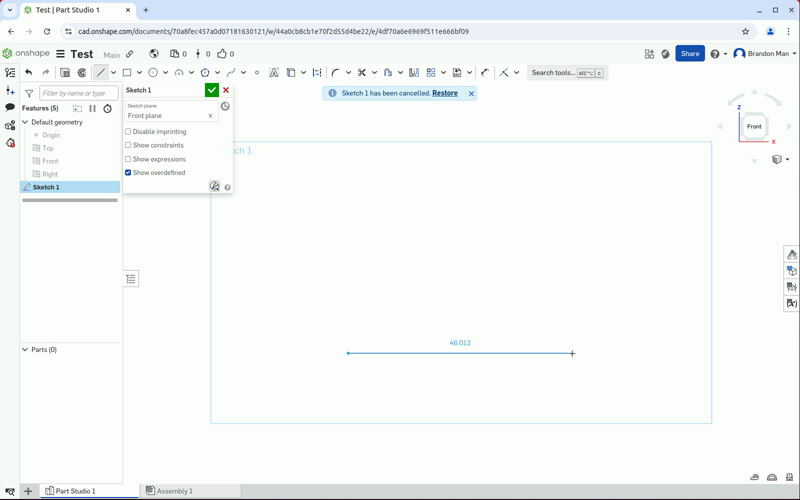
key_up(shift)
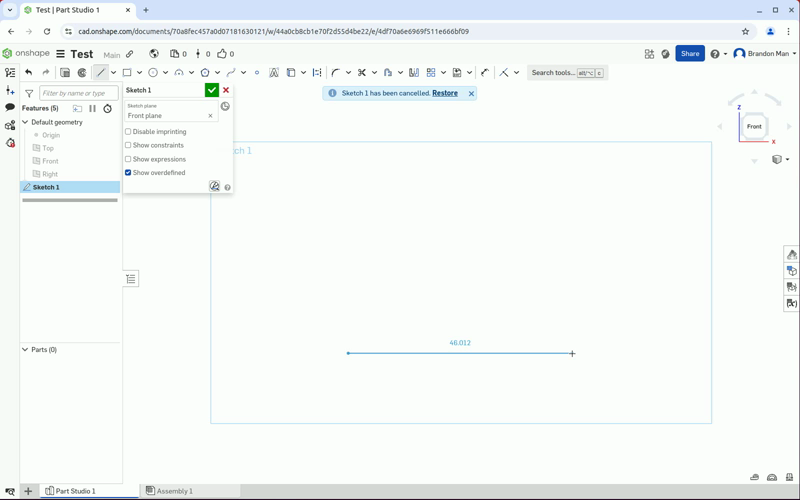
key_down(shift)
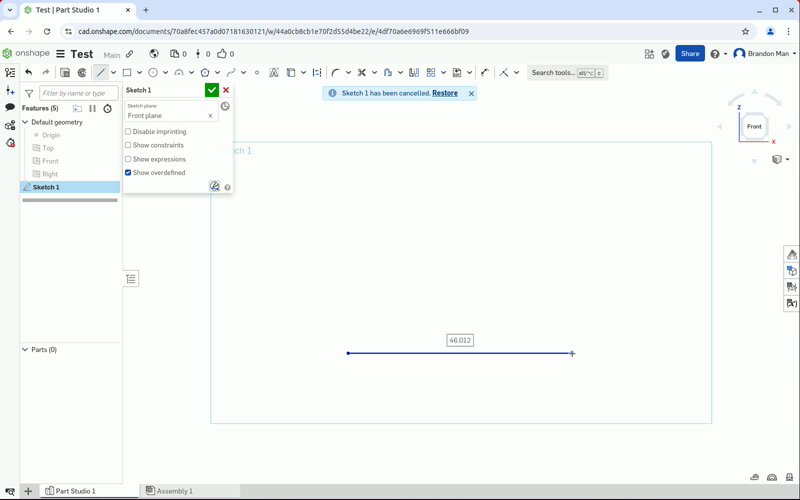
mouse_move(572, 214)
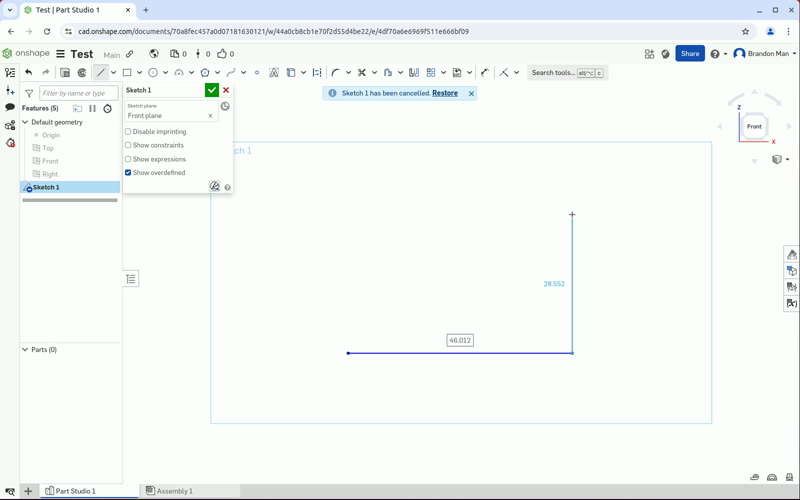
click(572, 214)
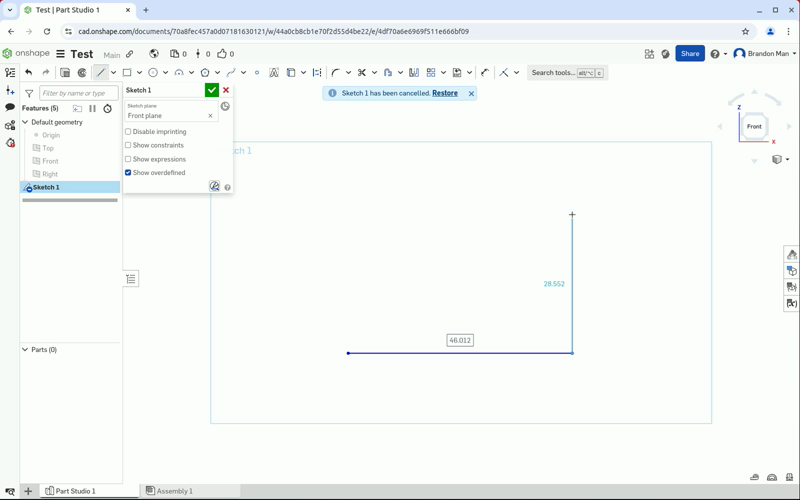
key_up(shift)
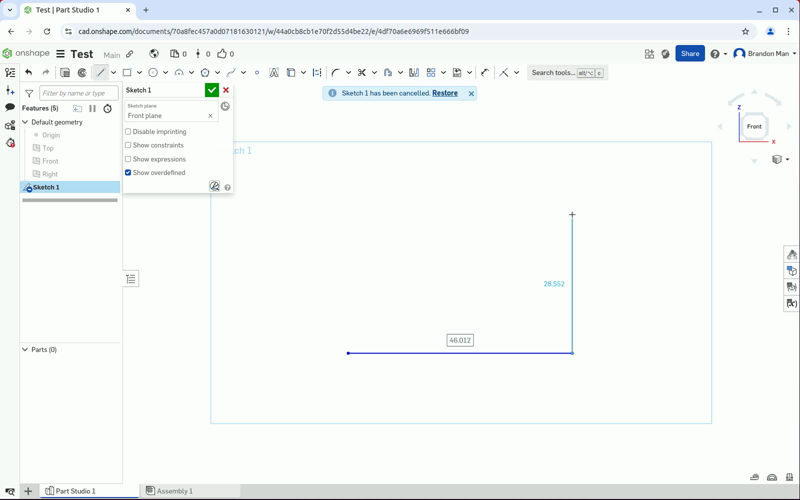
key_down(shift)
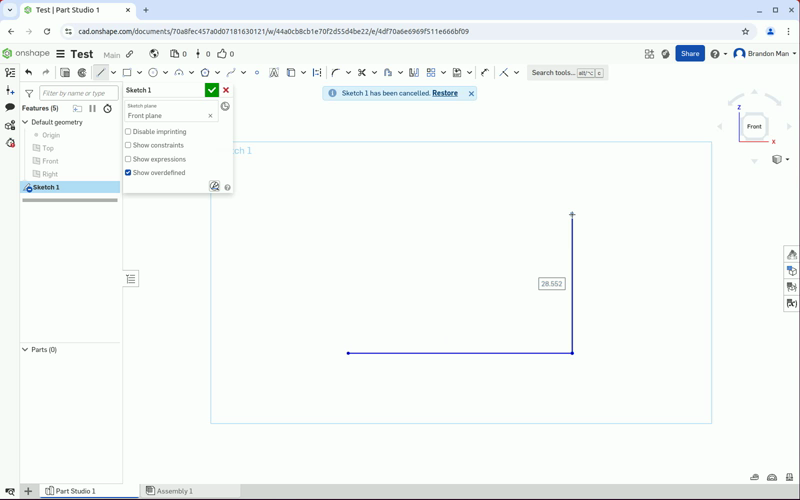
mouse_move(348, 214)
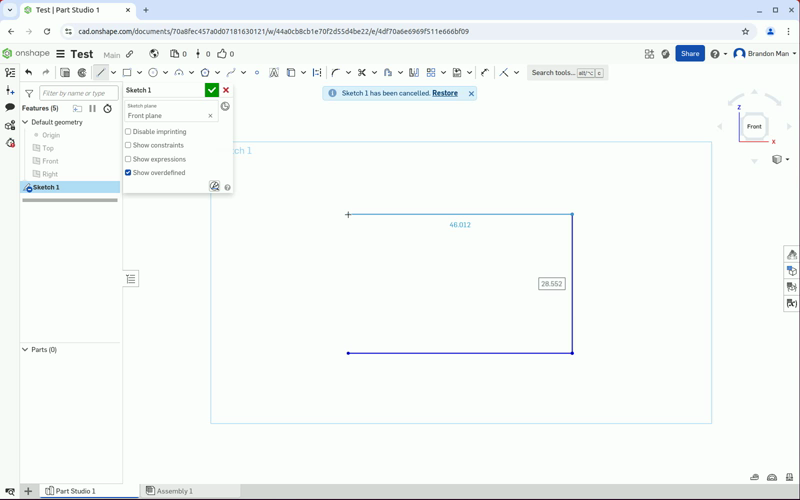
click(348, 214)
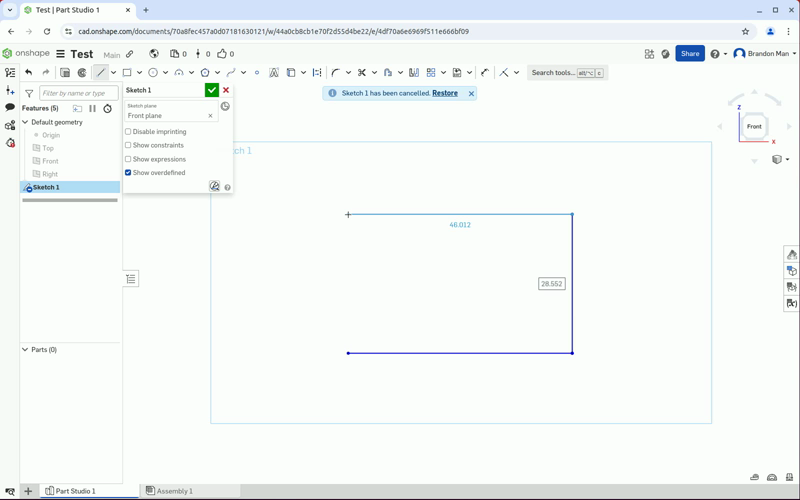
key_up(shift)
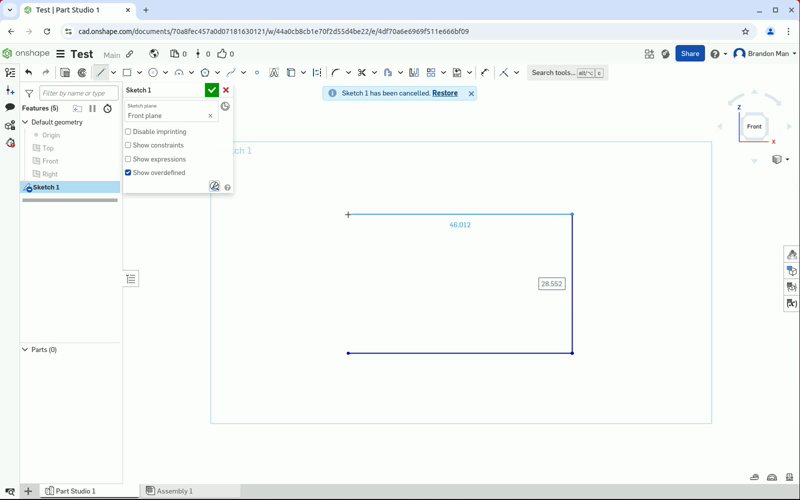
key_down(shift)
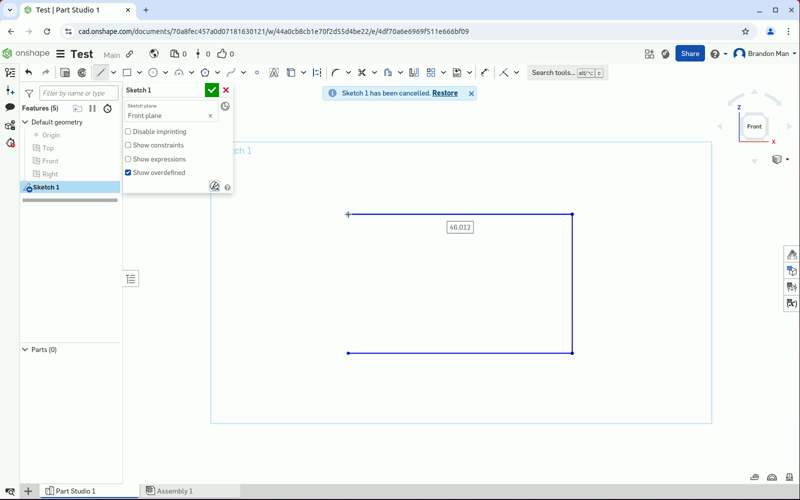
mouse_move(348, 353)
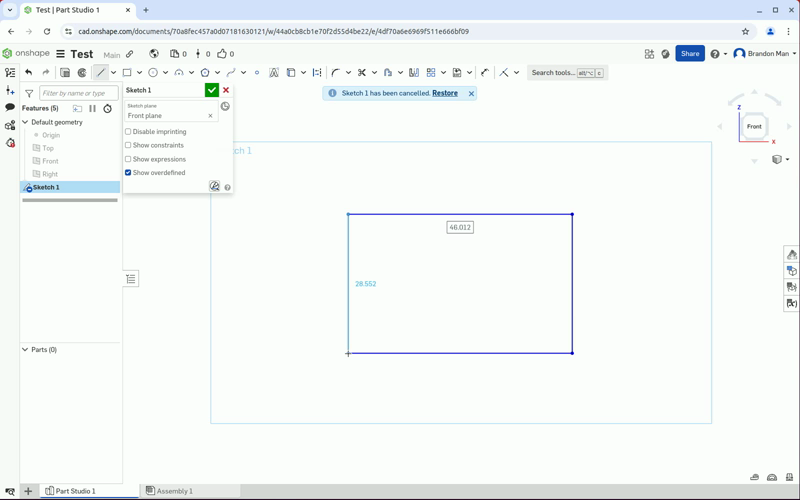
key_up(shift)
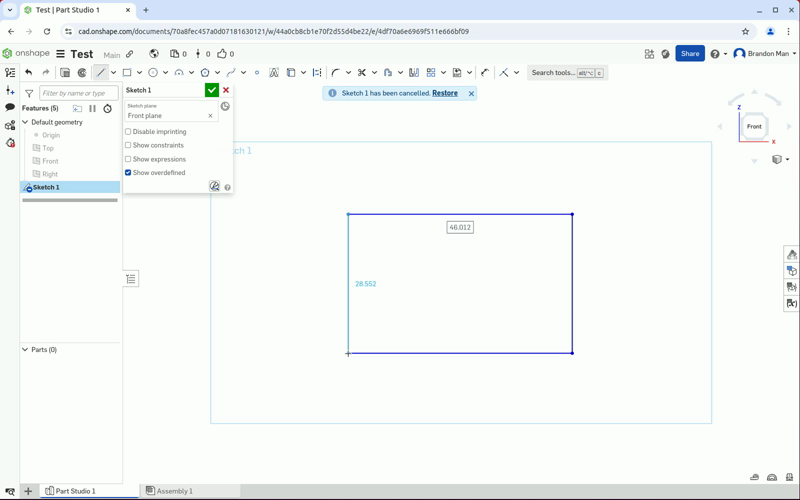
click(348, 353)
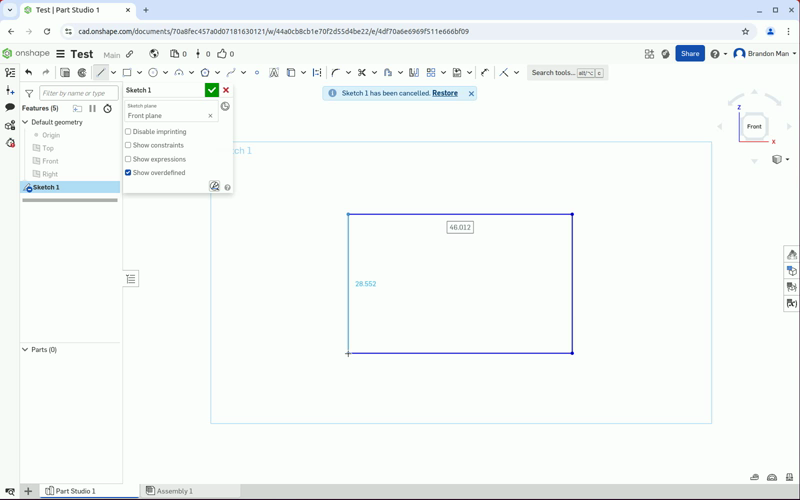
key(esc)
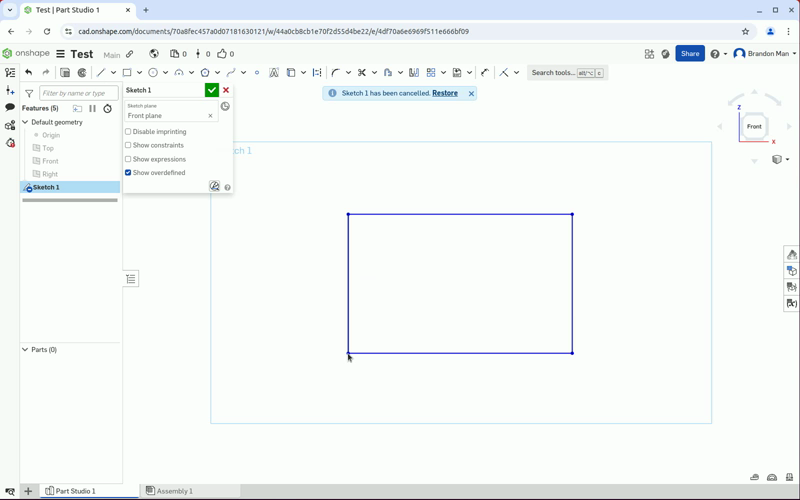
mouse_move(444, 291)
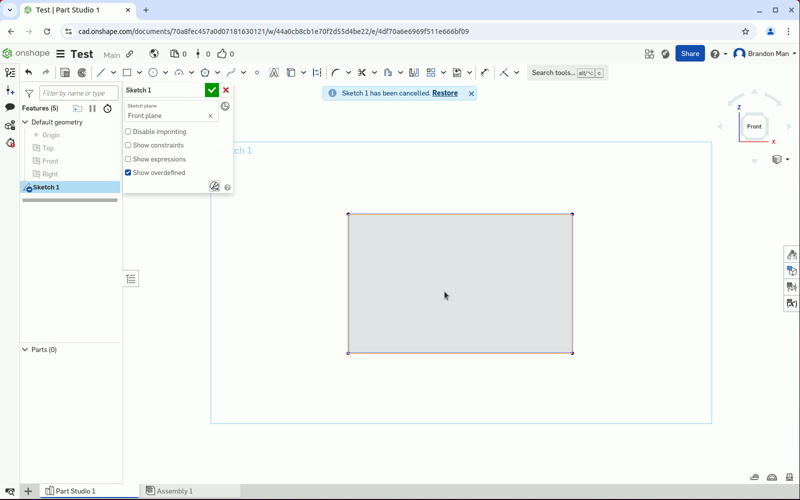
click(444, 291)
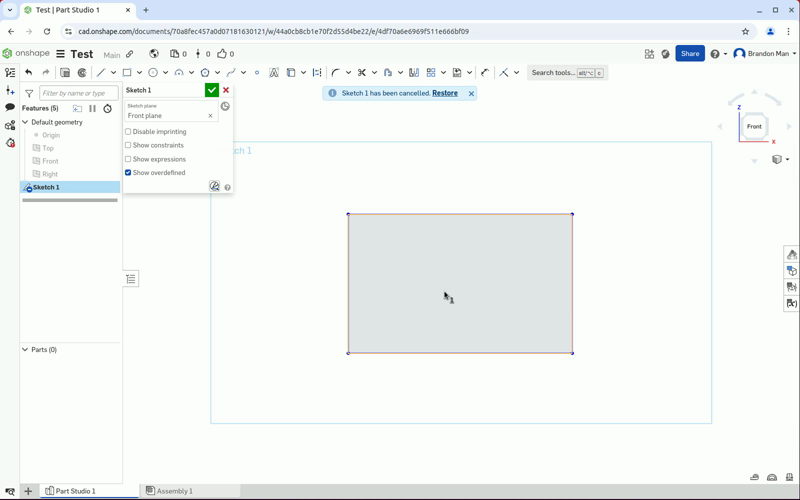
mouse_move(73, 352)
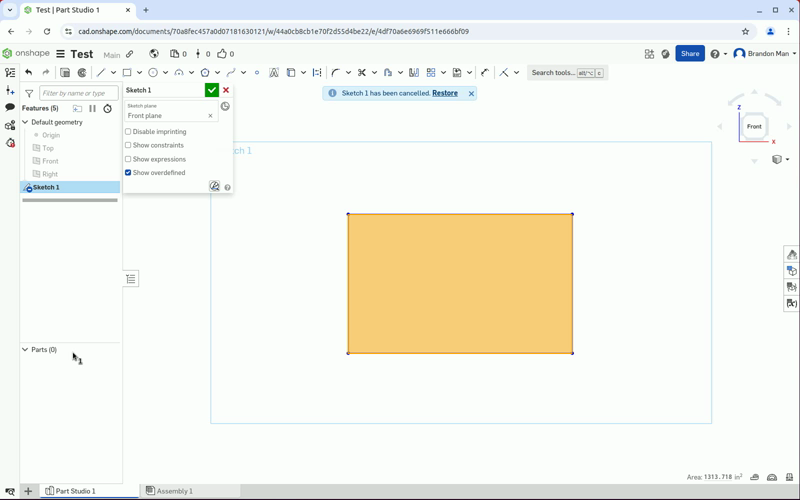
key(shift+y)
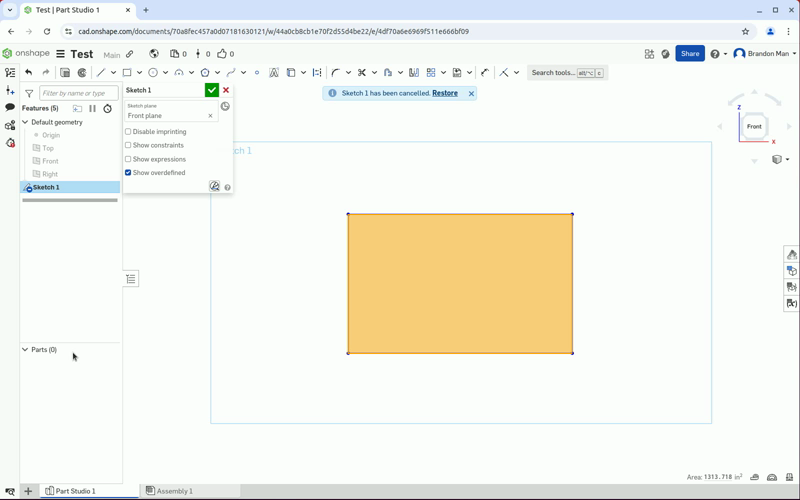
key(shift+e)
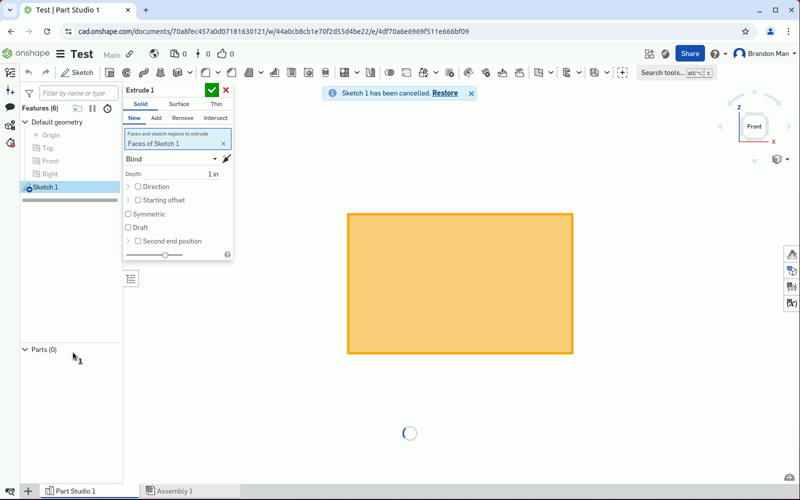
mouse_move(143, 106)
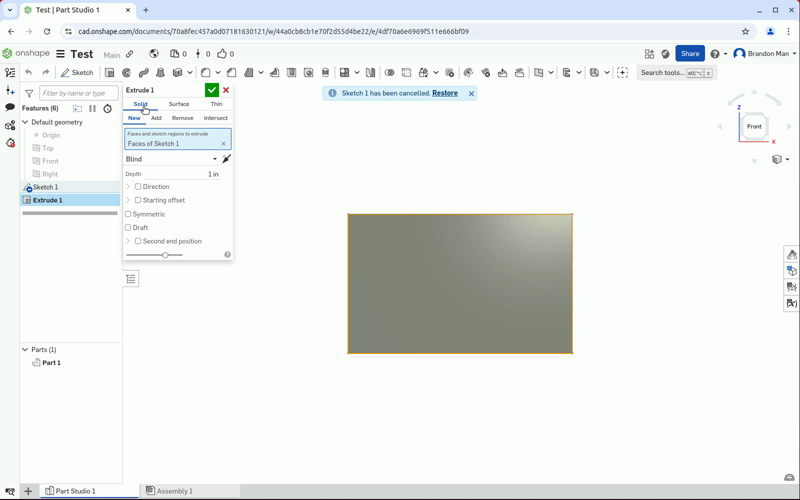
click(143, 106)
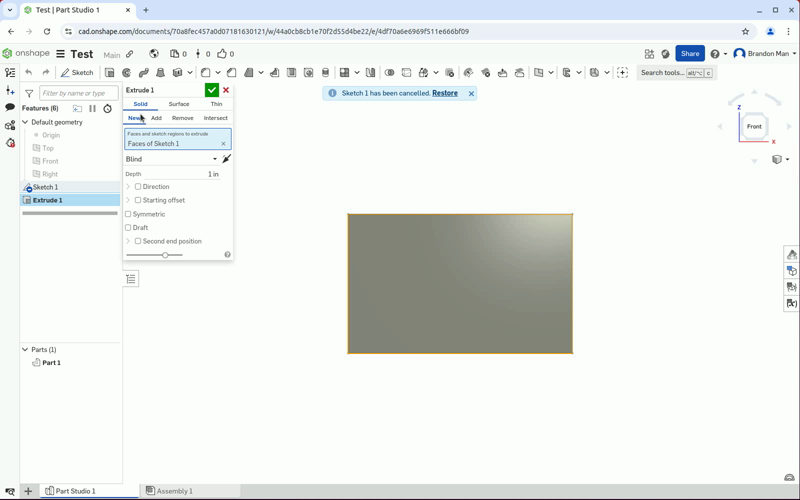
mouse_move(137, 120)
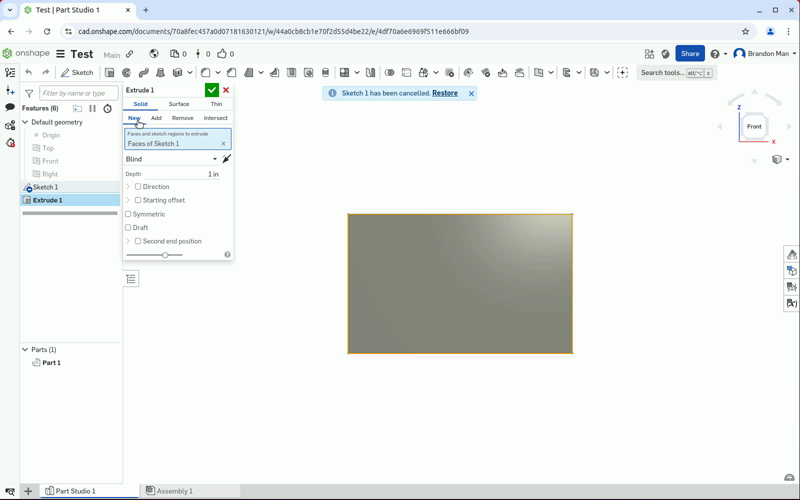
click(137, 120)
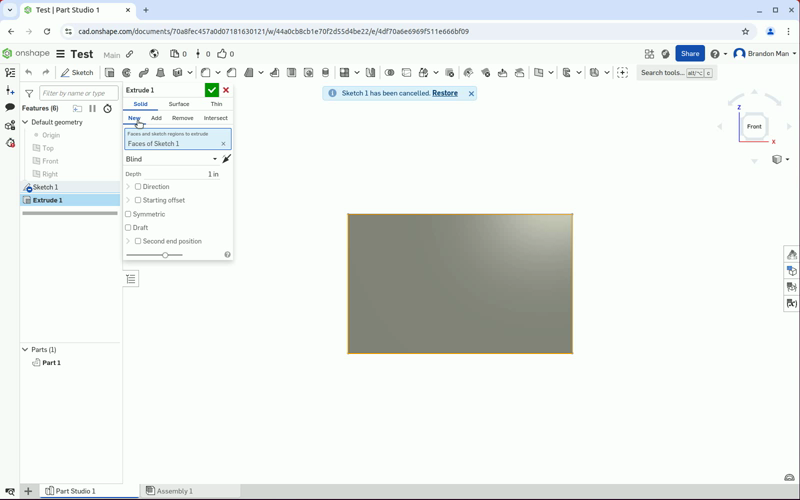
key(tab, 4)
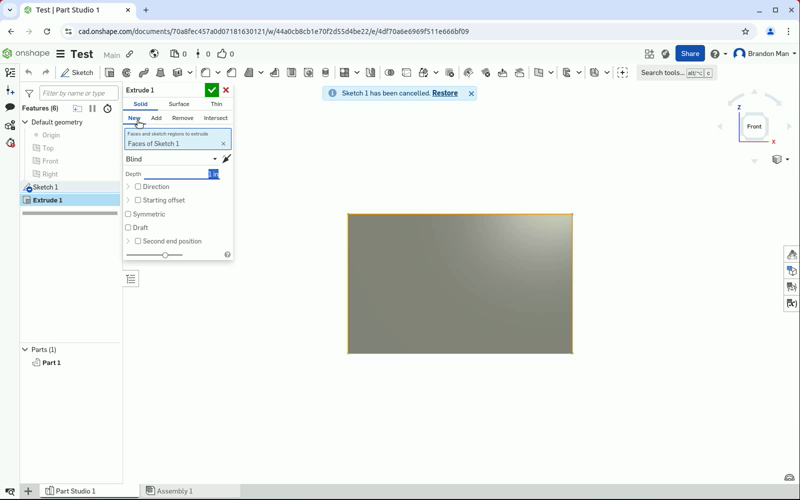
text(17.331)
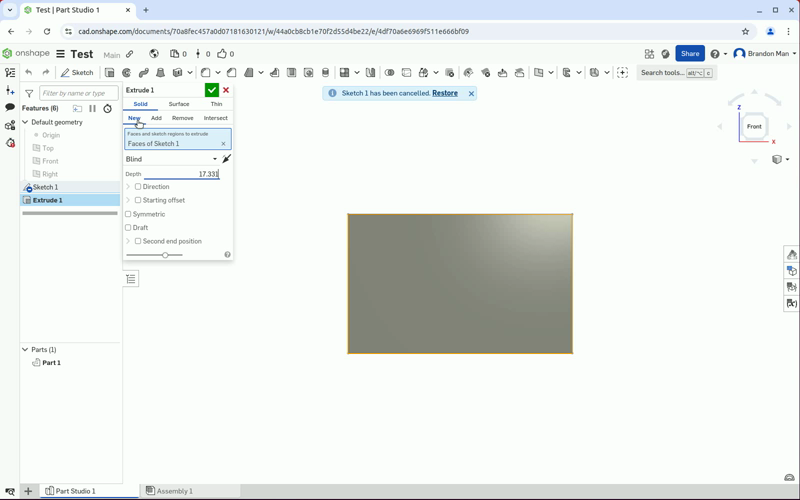
key(enter)
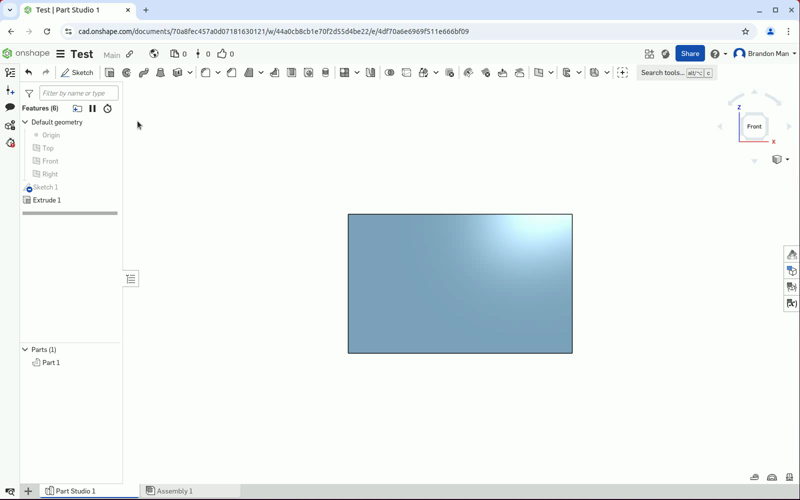
key(shift+h)
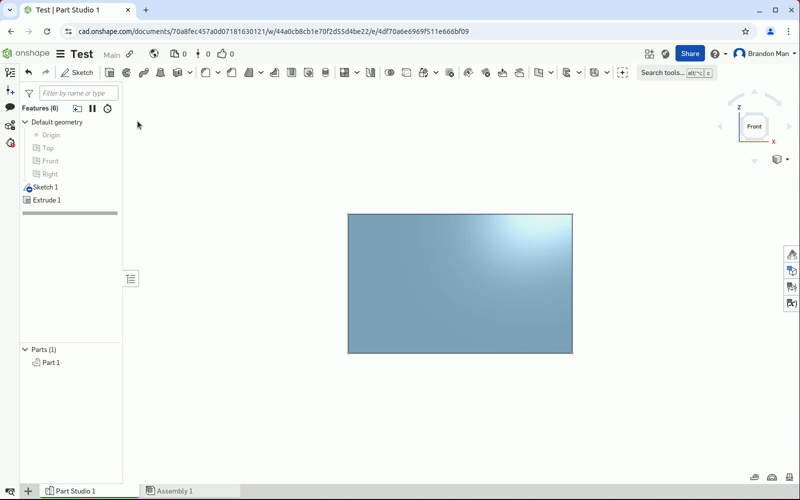
key(shift+h)
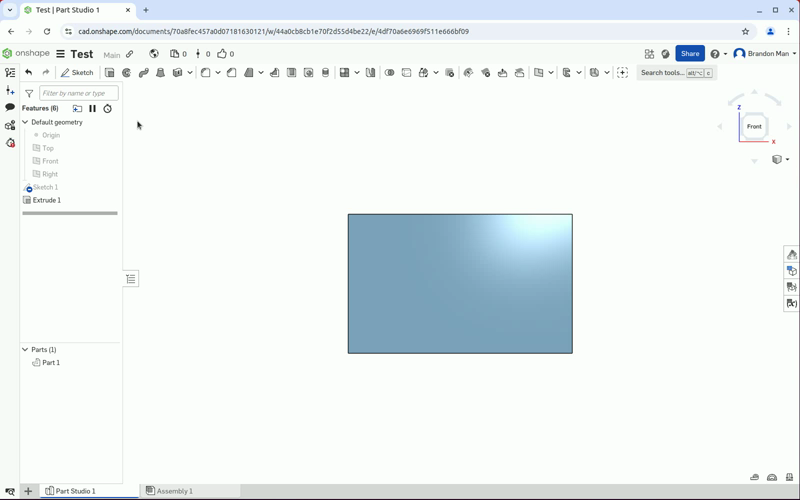
mouse_move(73, 189)
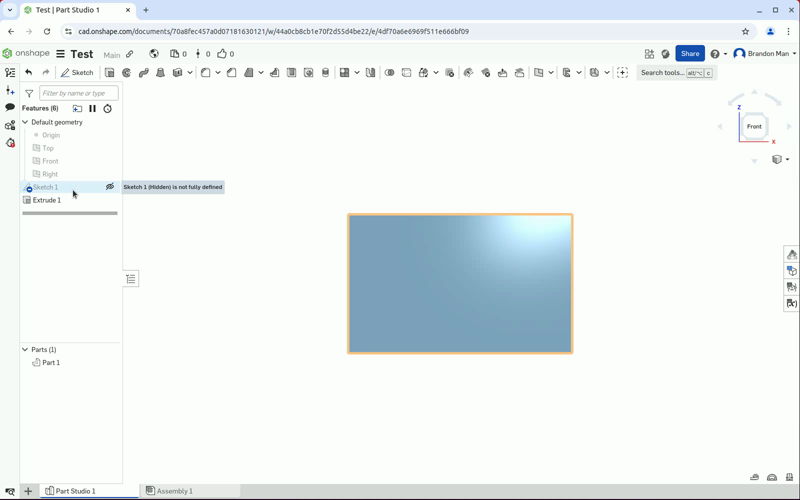
click(73, 189)
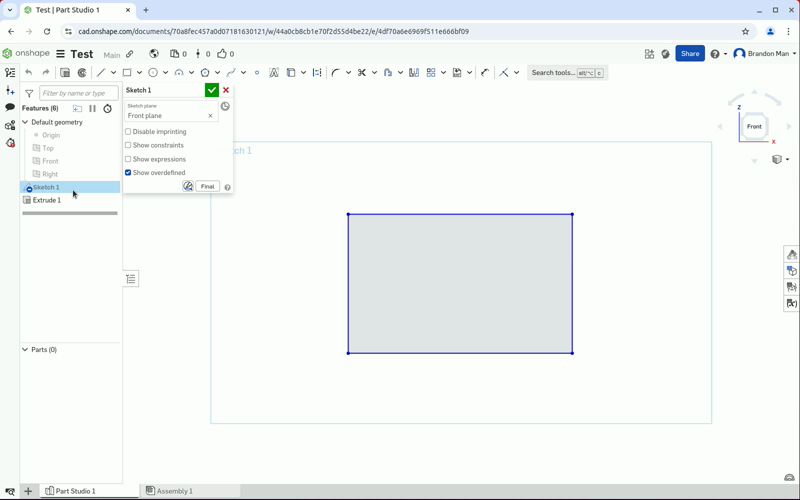
mouse_move(229, 92)
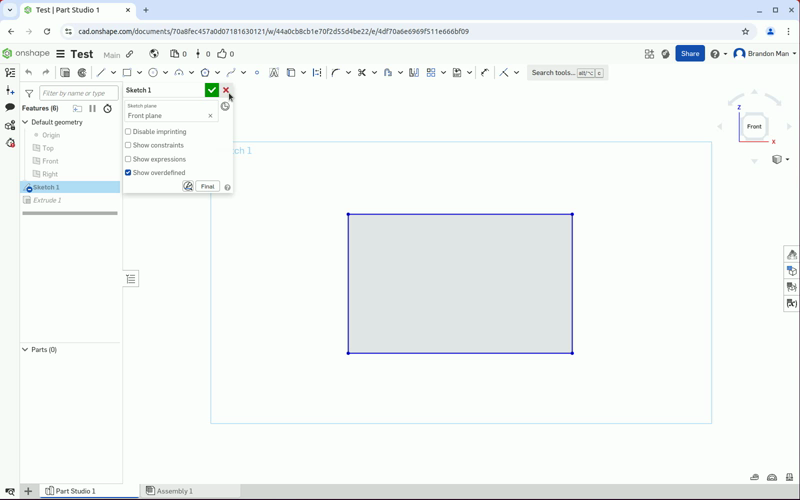
click(229, 92)
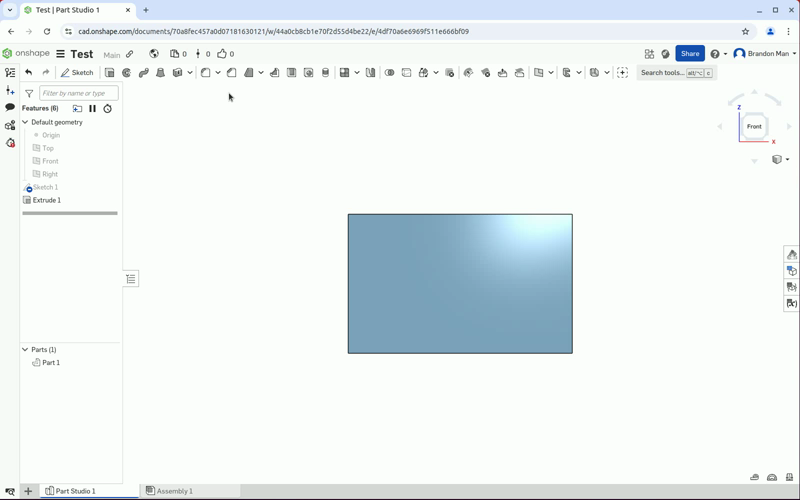
mouse_move(541, 75)
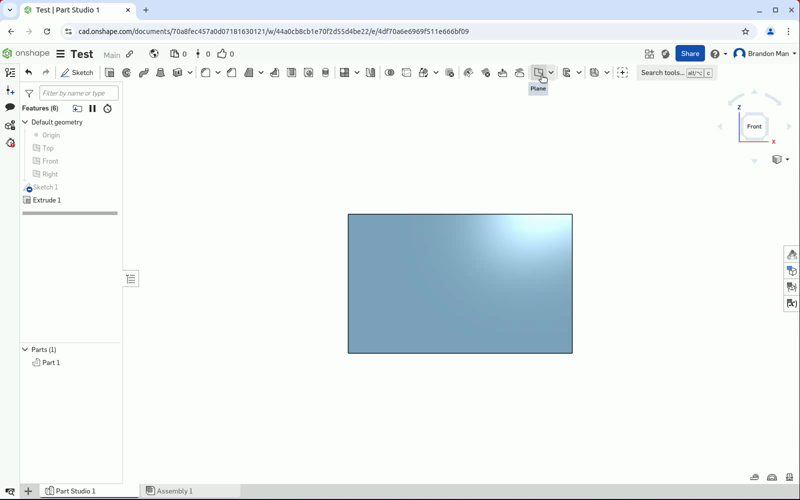
click(541, 75)
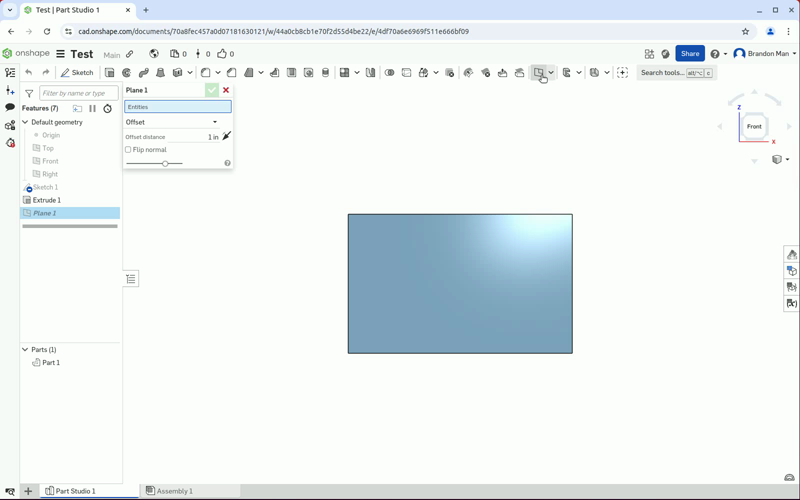
mouse_move(73, 163)
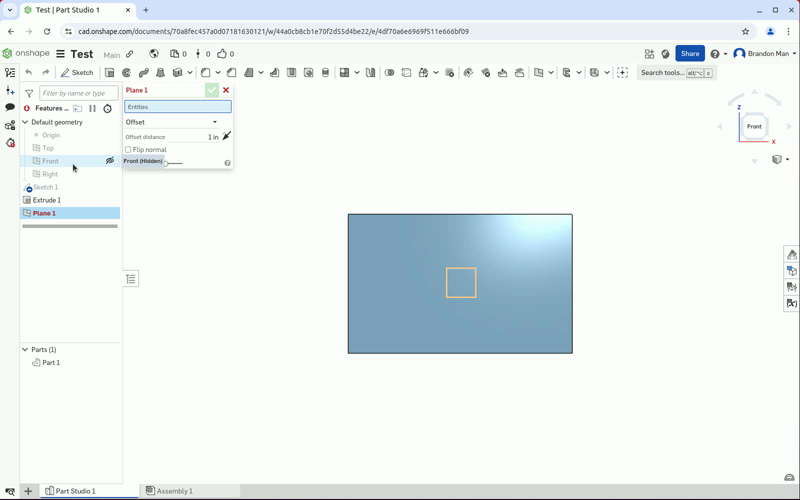
click(73, 163)
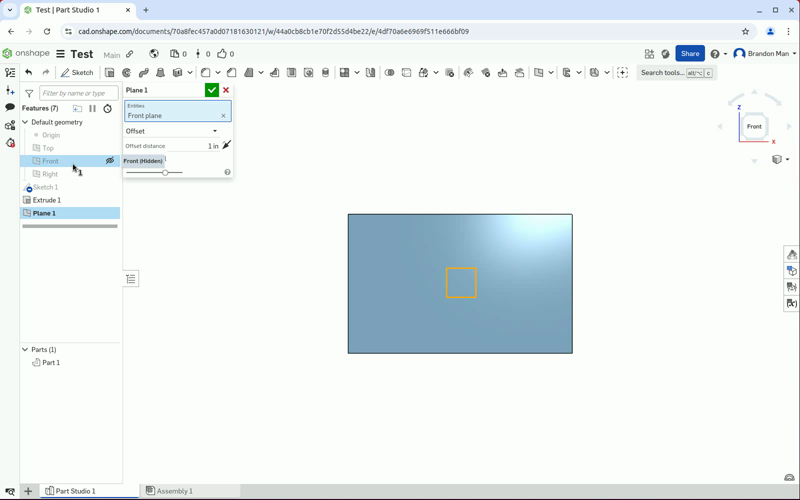
key(tab, 2)
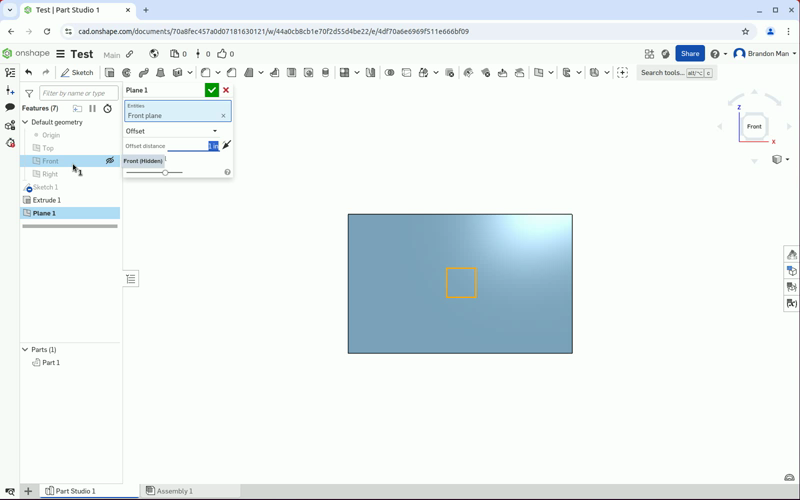
text(17.316)
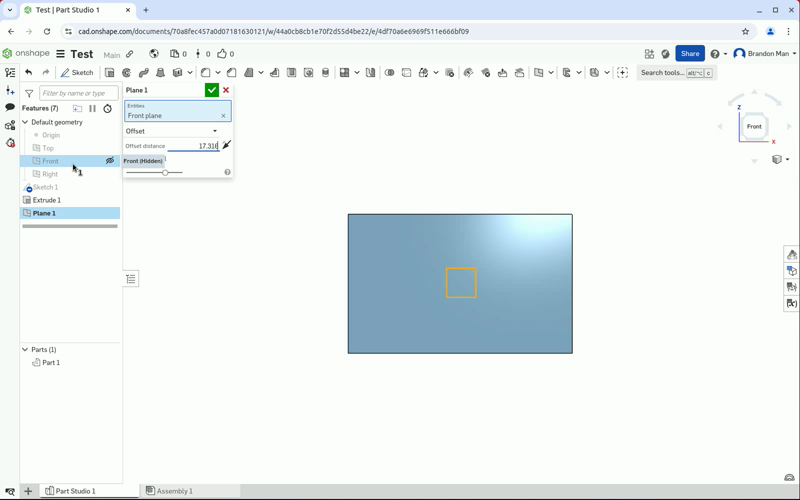
key(enter, 2)
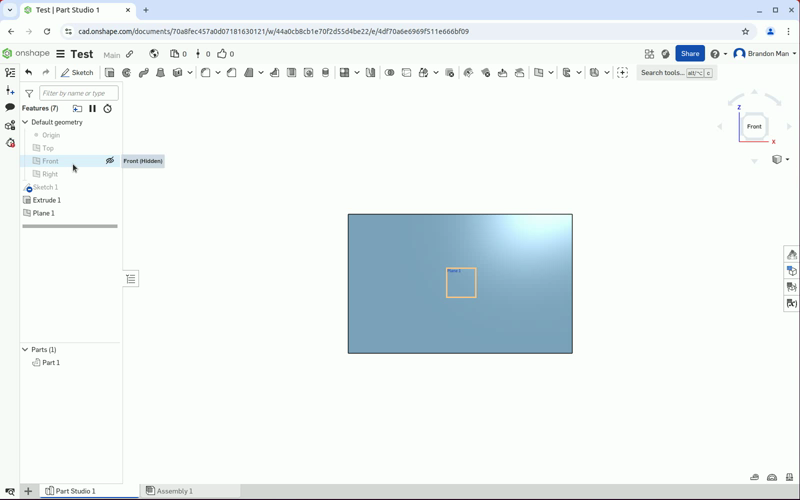
key(shift+s)
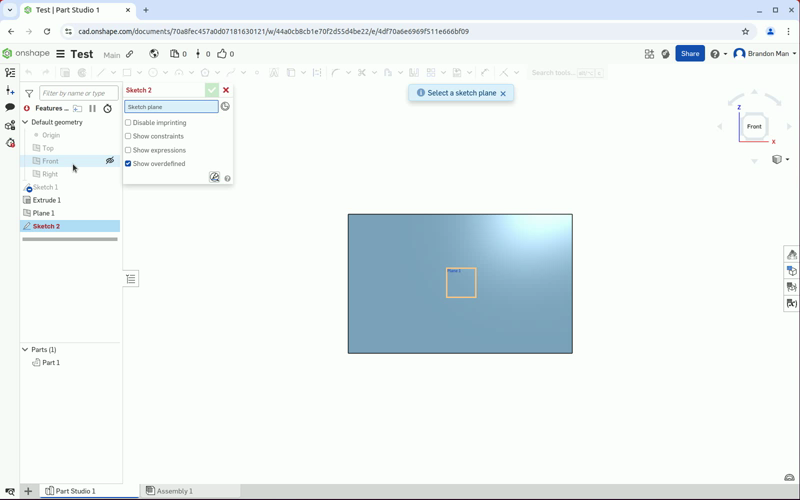
mouse_move(73, 215)
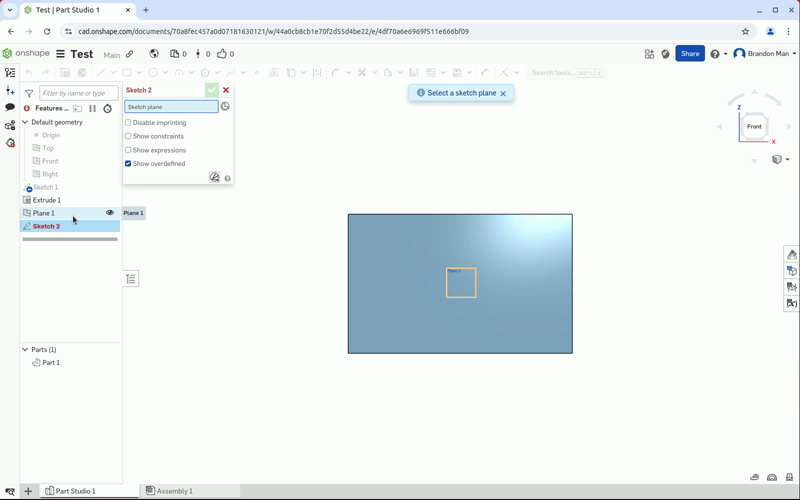
click(73, 215)
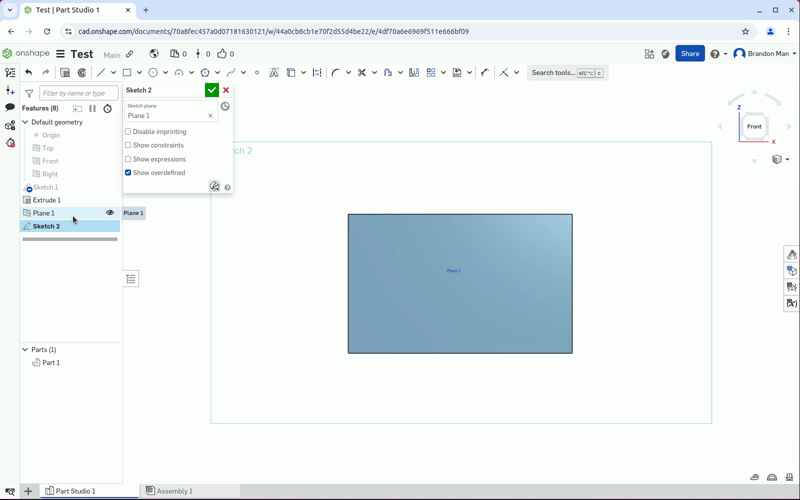
mouse_move(73, 352)
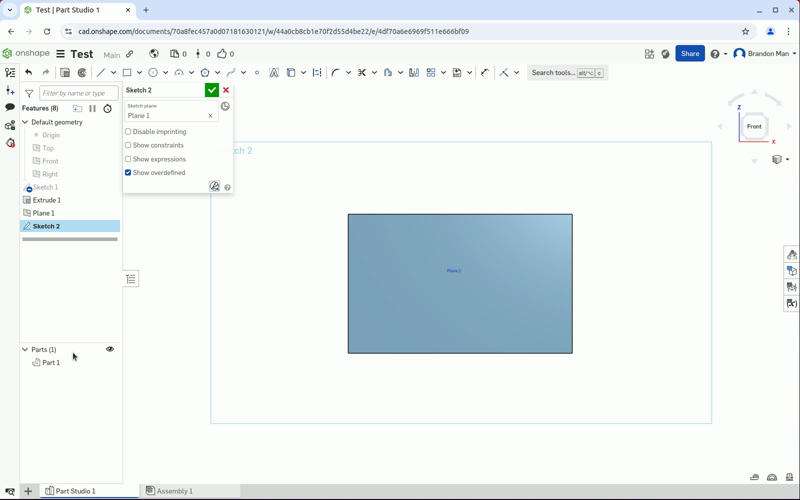
key(y)
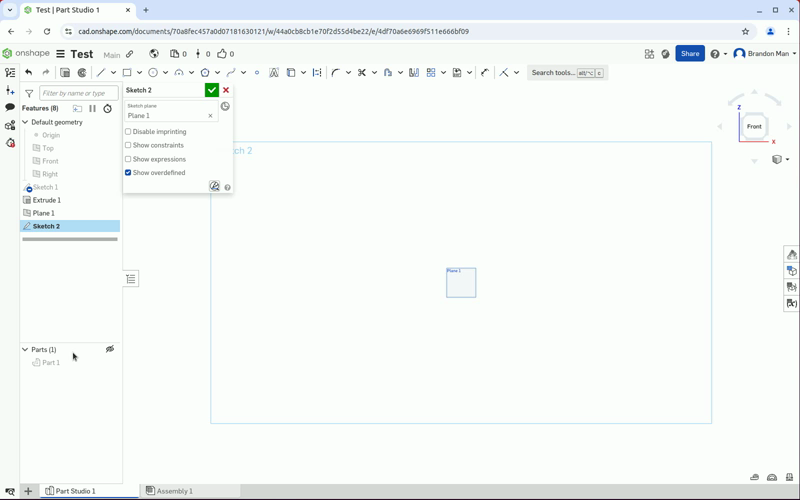
key(a)
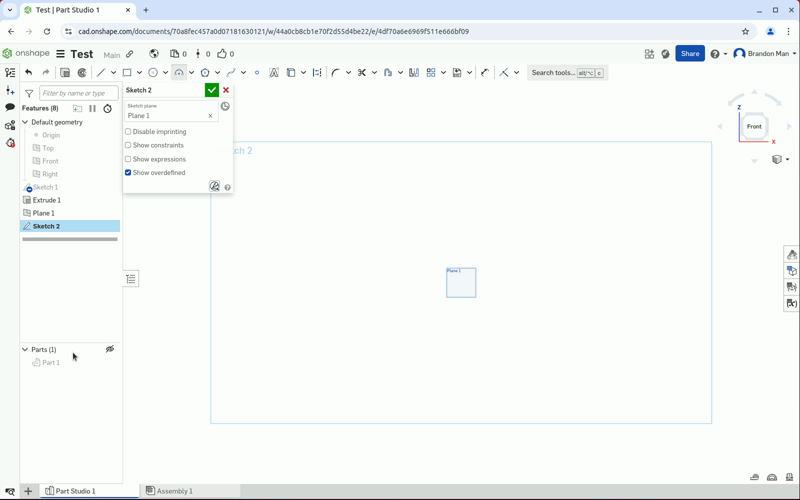
key_down(shift)
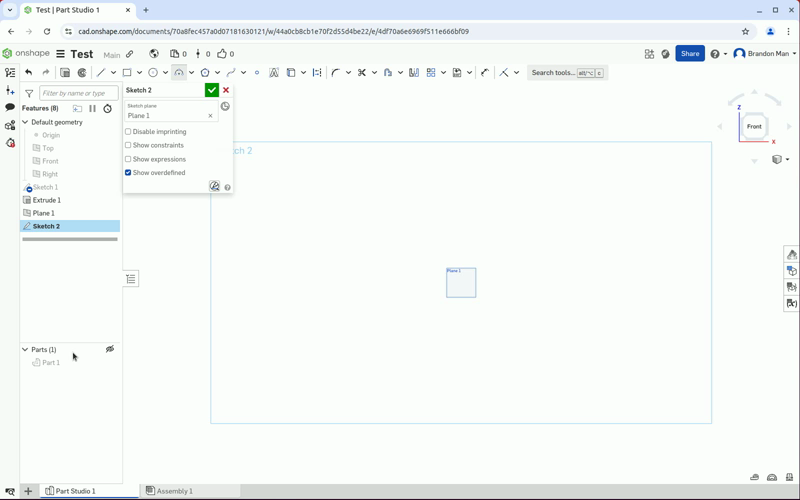
mouse_move(390, 212)
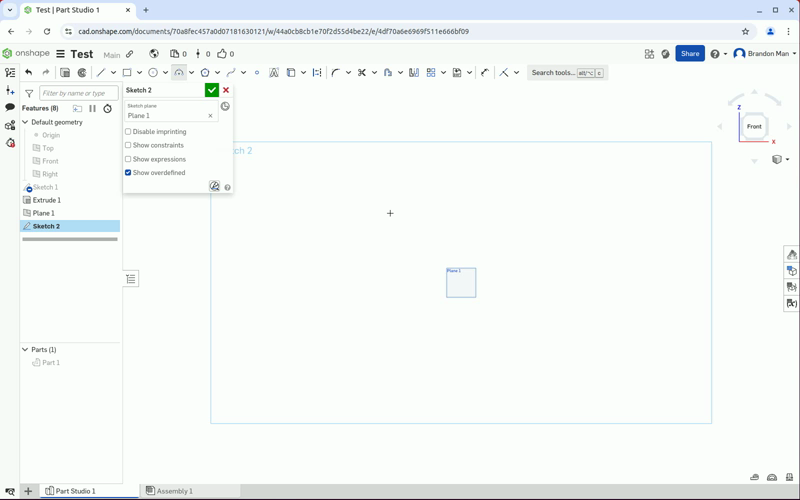
click(390, 212)
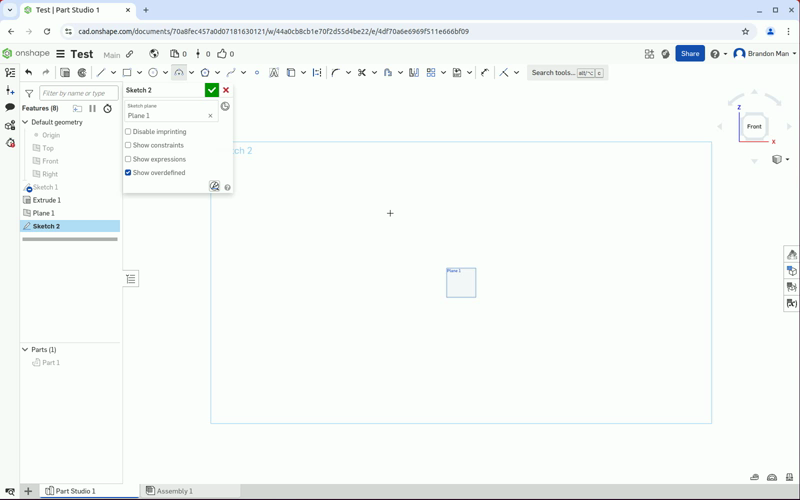
key_up(shift)
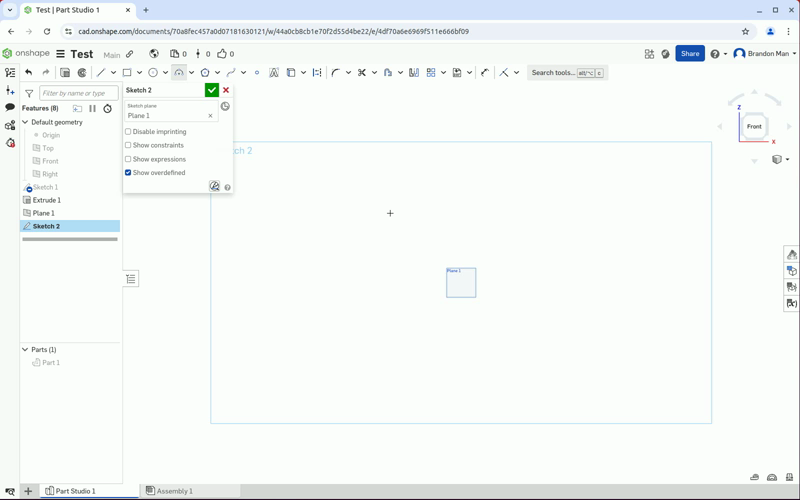
key_down(shift)
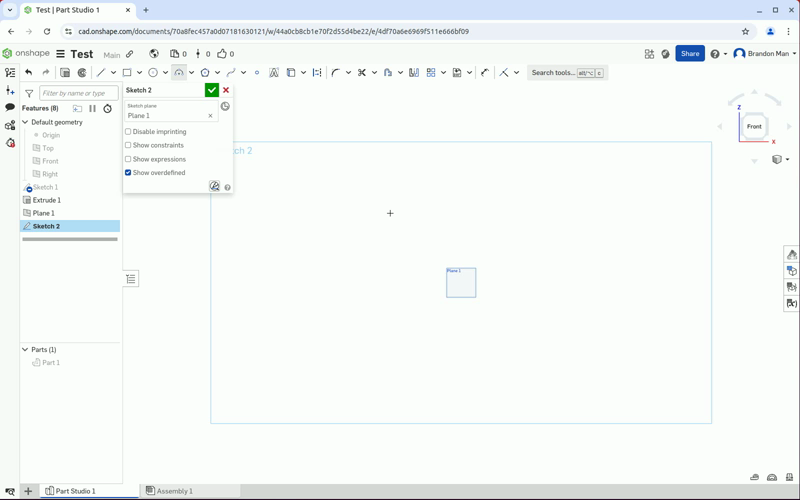
mouse_move(530, 212)
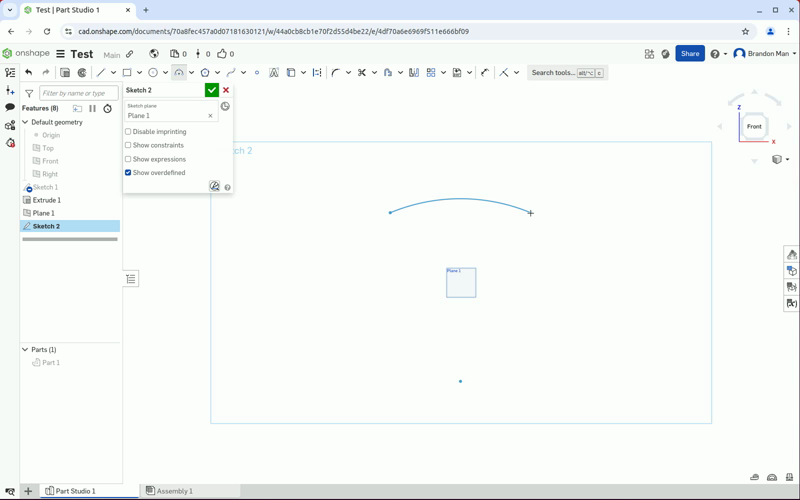
click(530, 212)
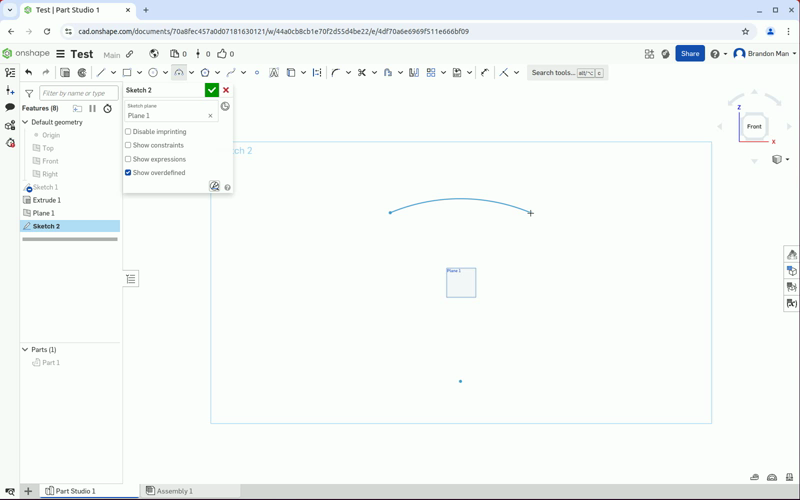
mouse_move(460, 282)
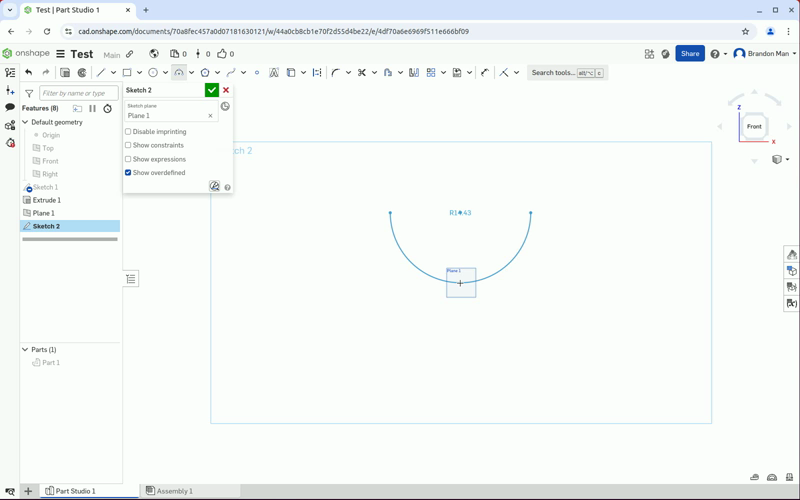
click(460, 282)
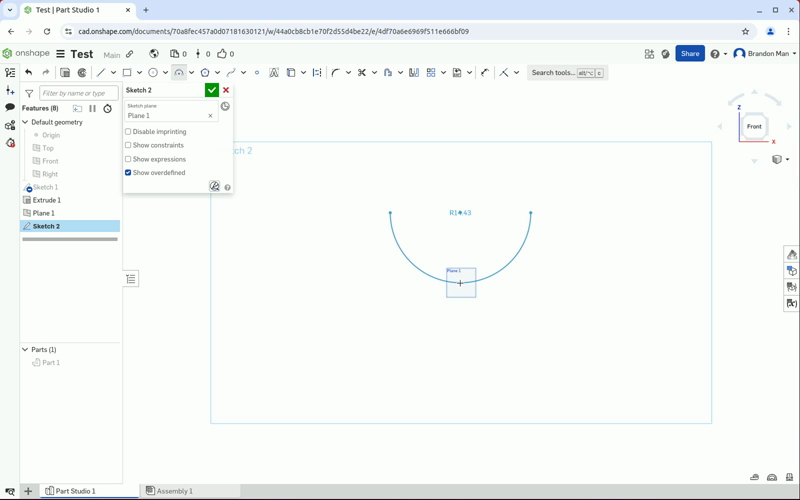
key_up(shift)
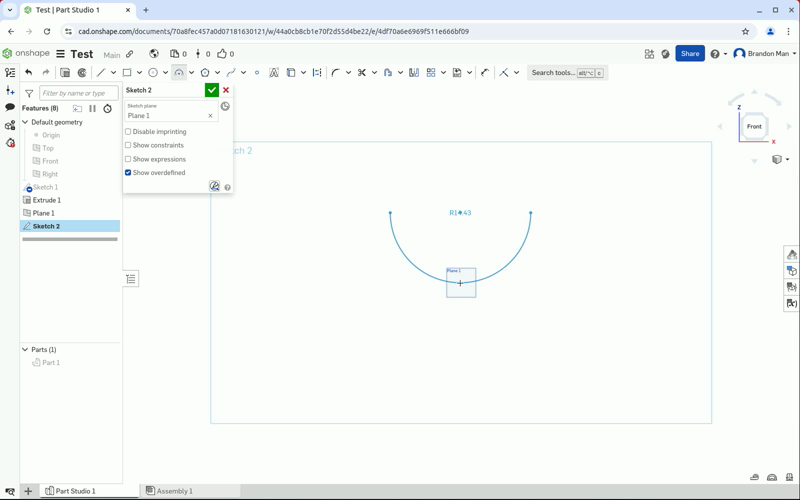
key(esc)
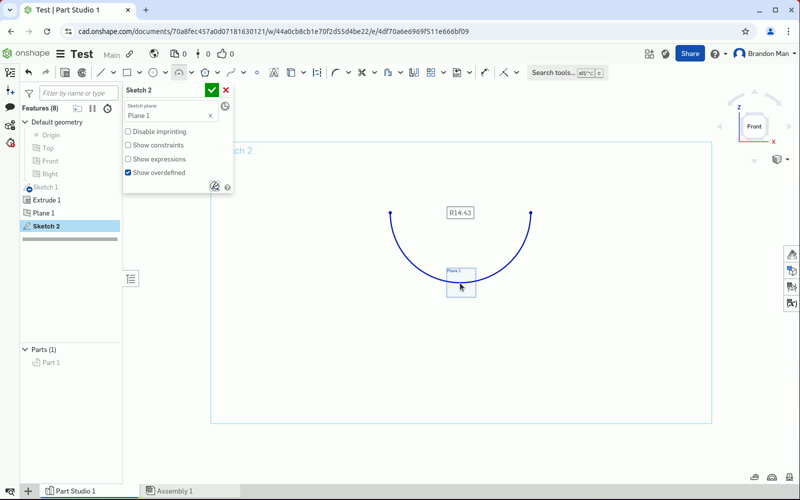
key(l)
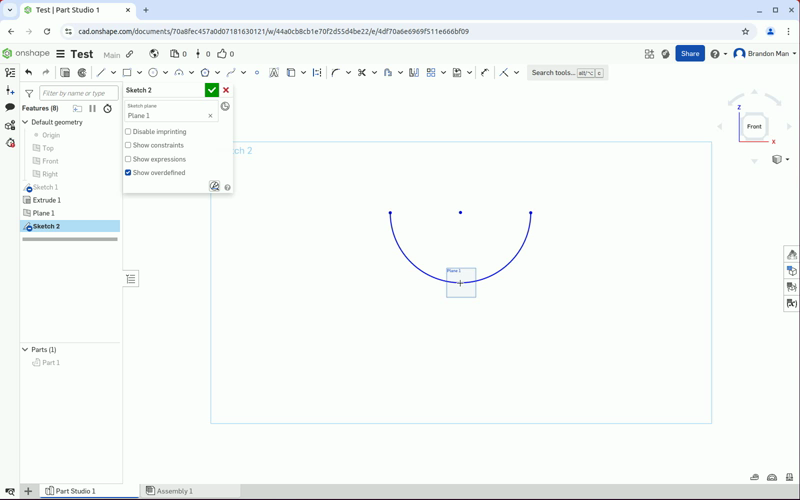
mouse_move(530, 212)
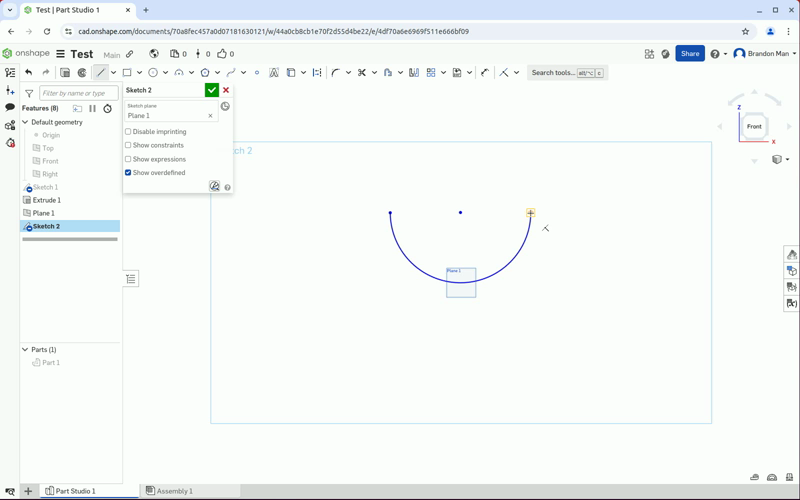
click(530, 212)
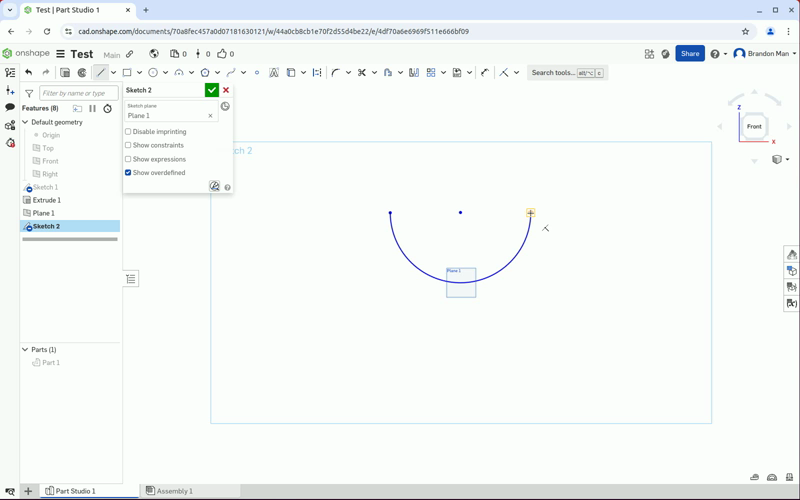
key_down(shift)
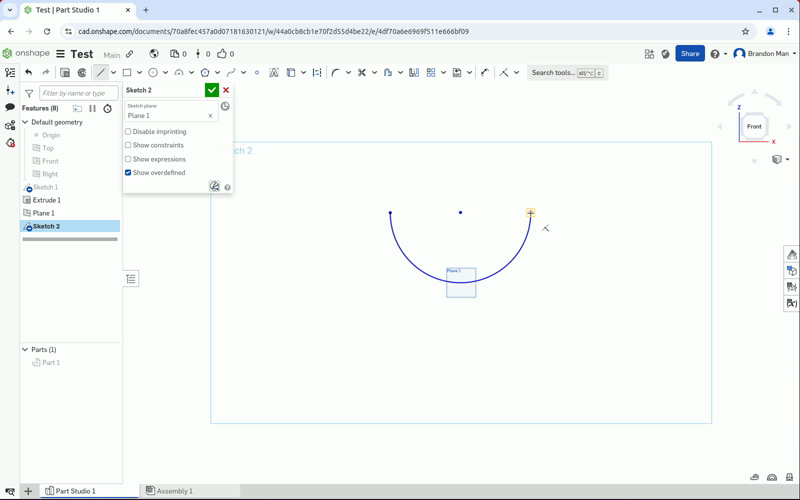
mouse_move(390, 212)
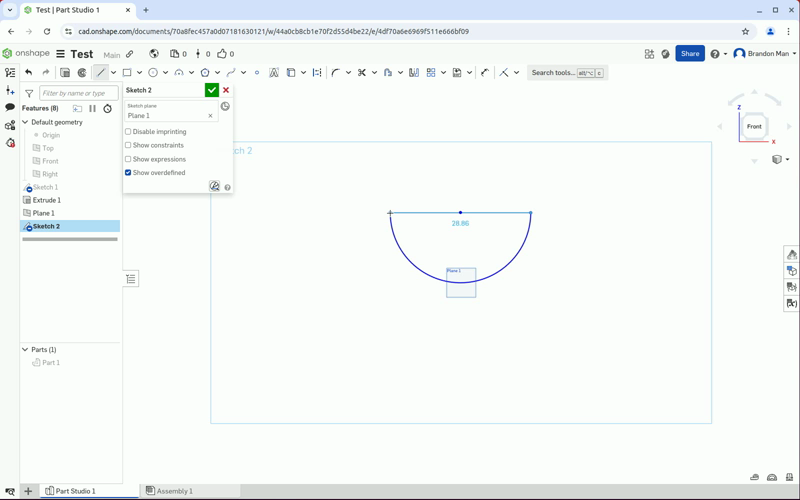
key_up(shift)
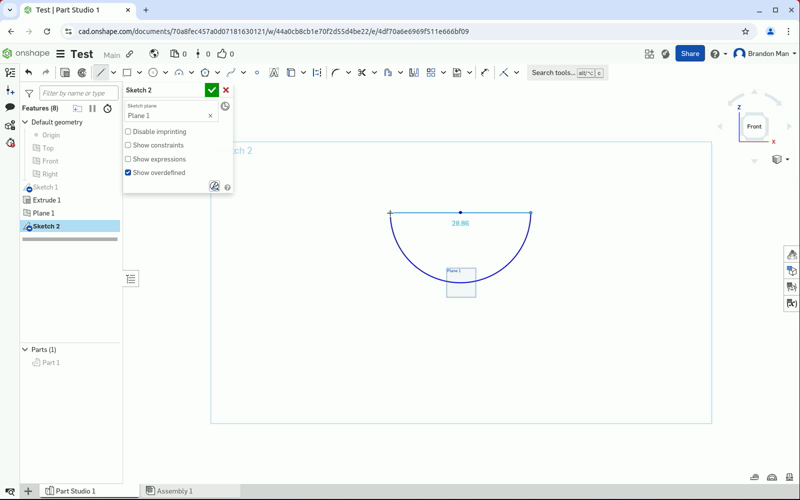
click(390, 212)
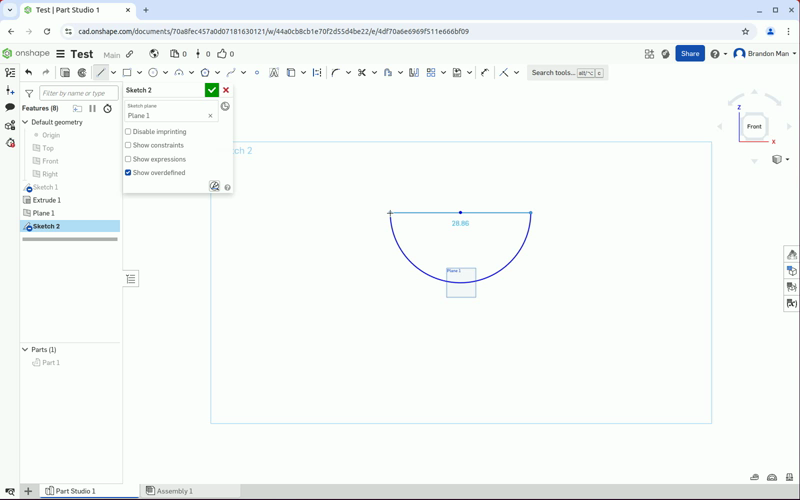
key(esc)
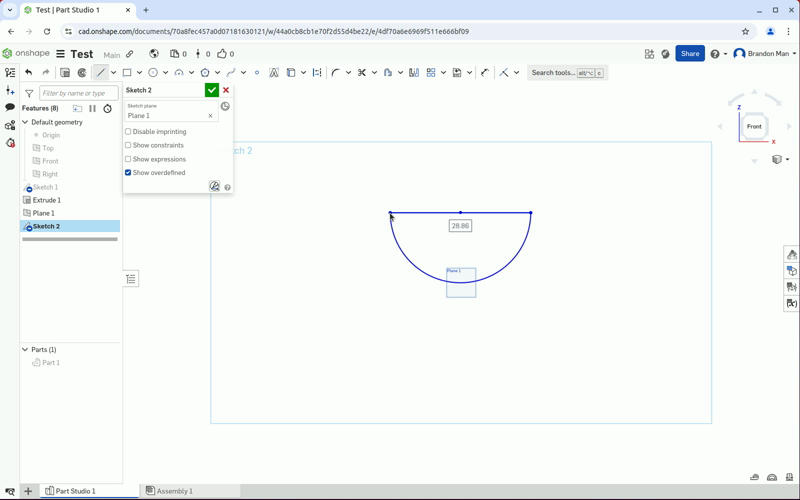
mouse_move(488, 268)
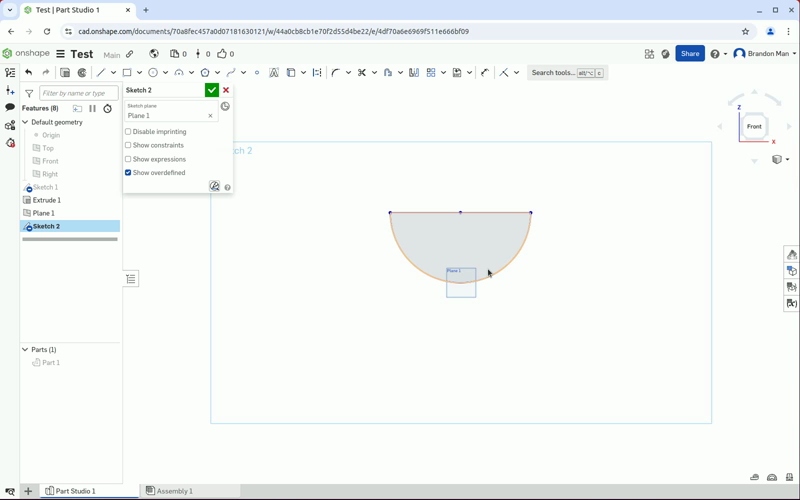
scroll(6)
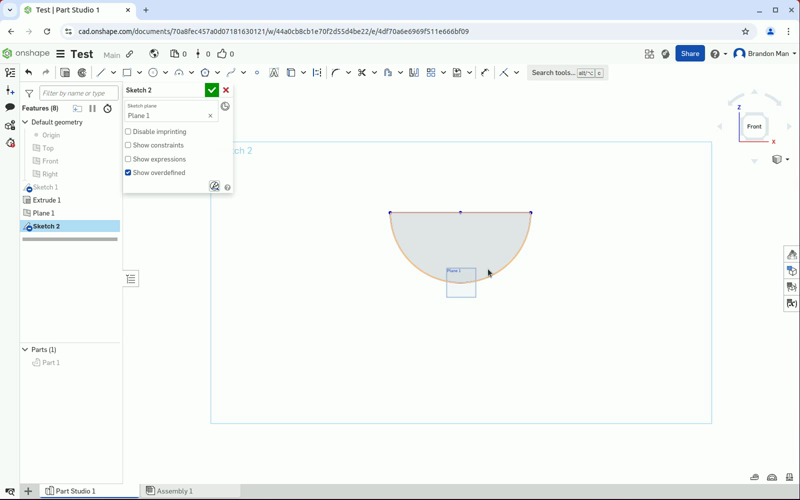
scroll(6)
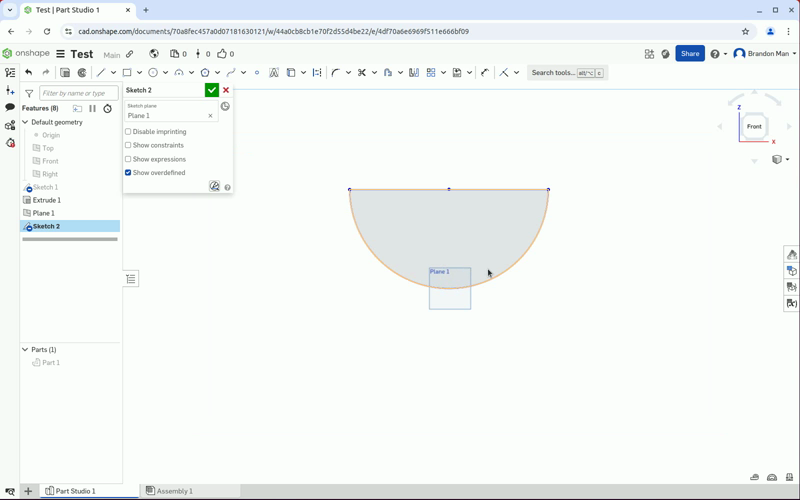
scroll(6)
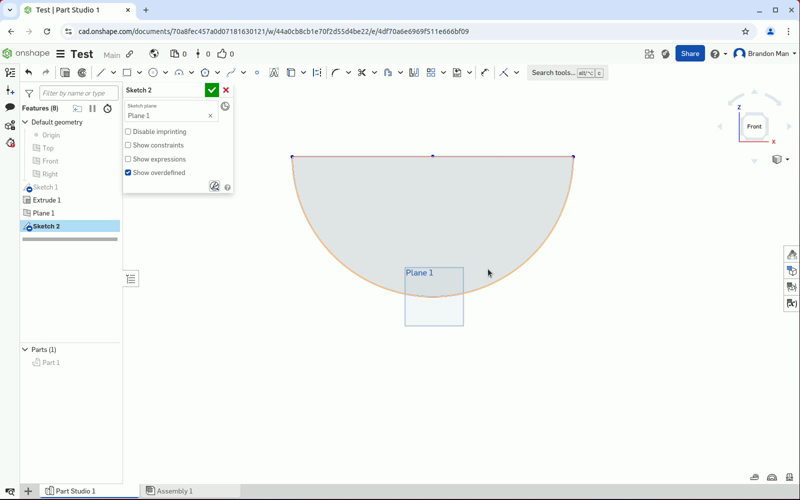
scroll(6)
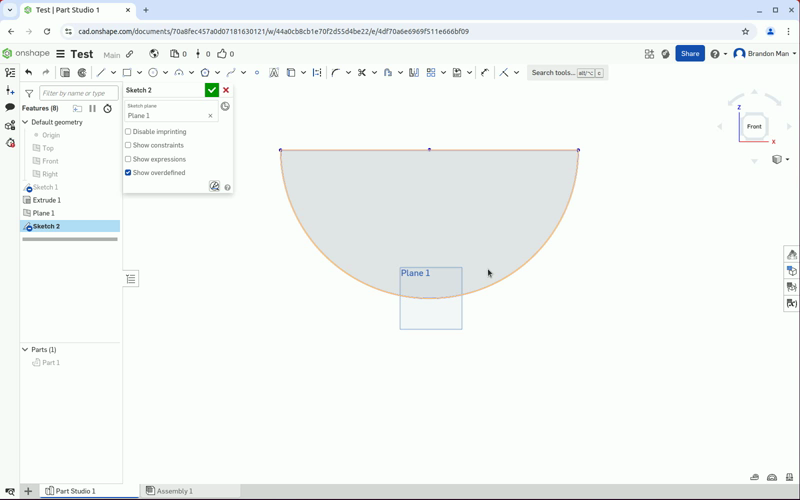
scroll(6)
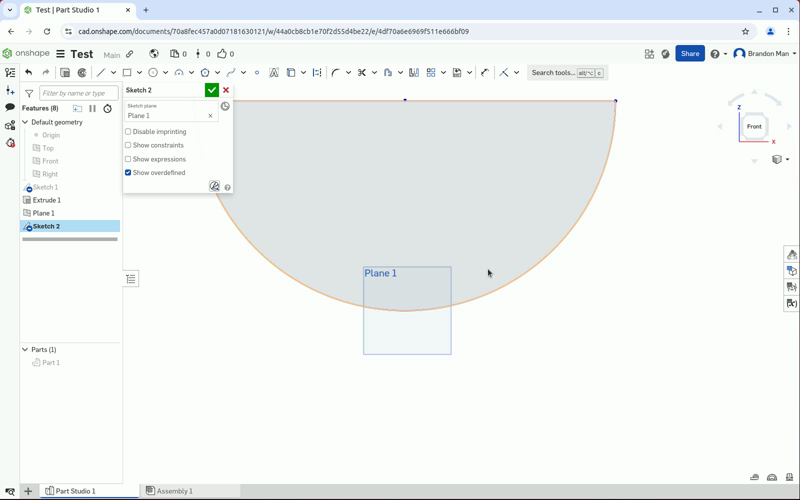
scroll(6)
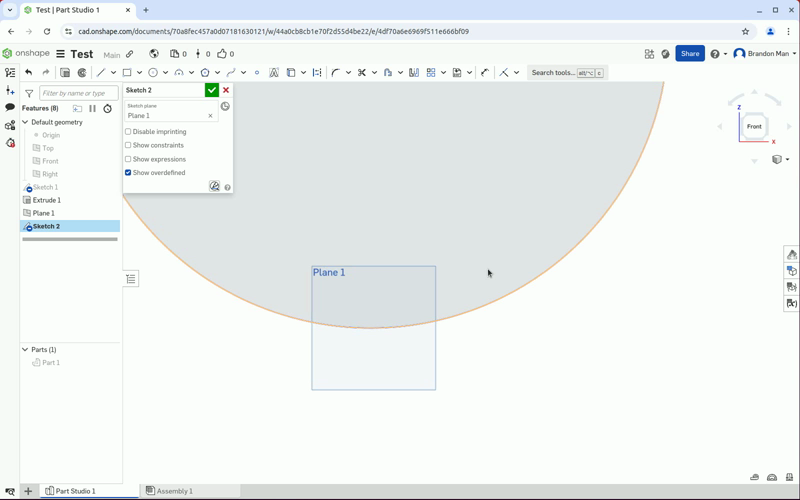
scroll(6)
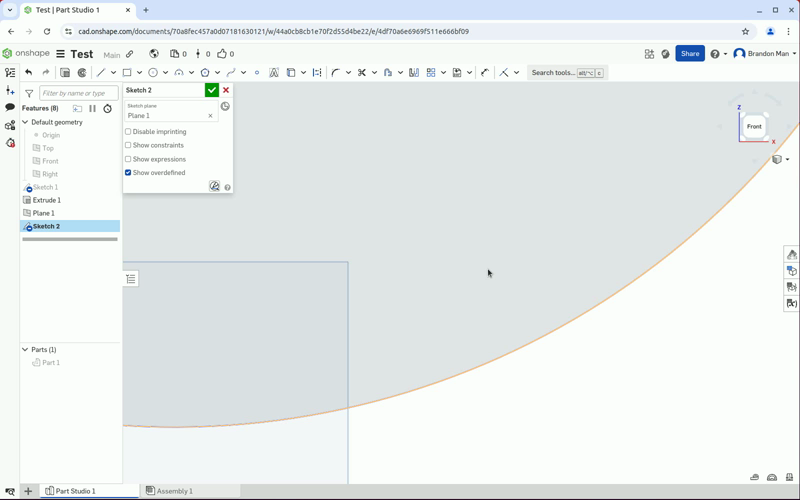
click(488, 268)
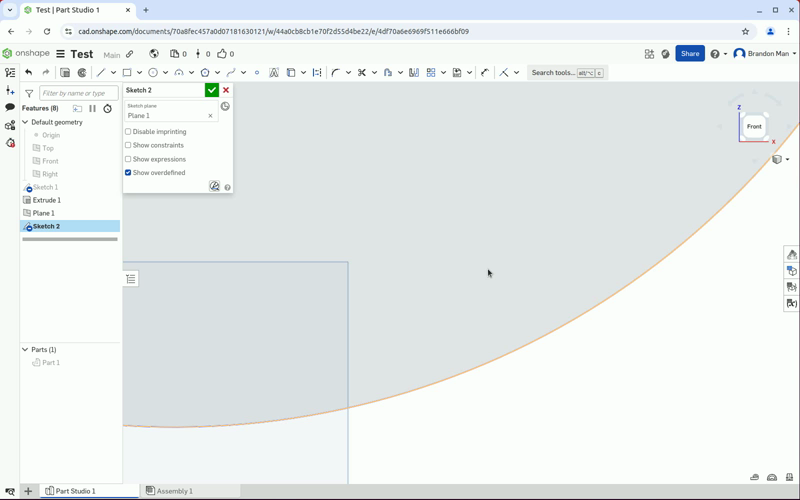
scroll(-6)
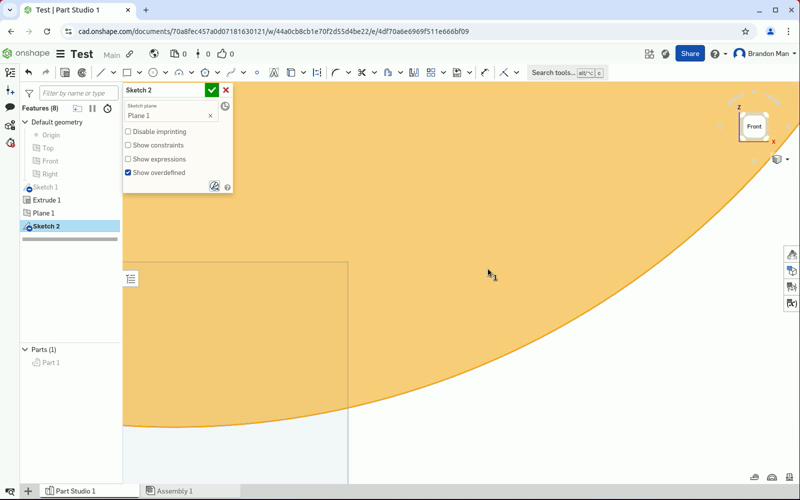
scroll(-6)
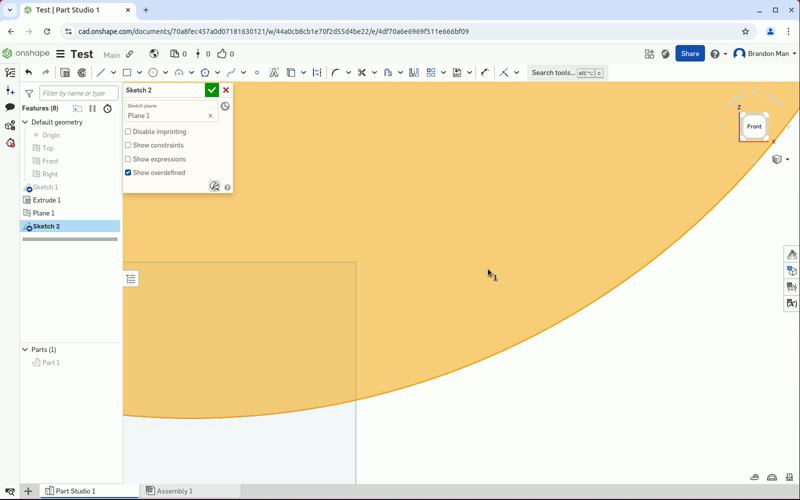
scroll(-6)
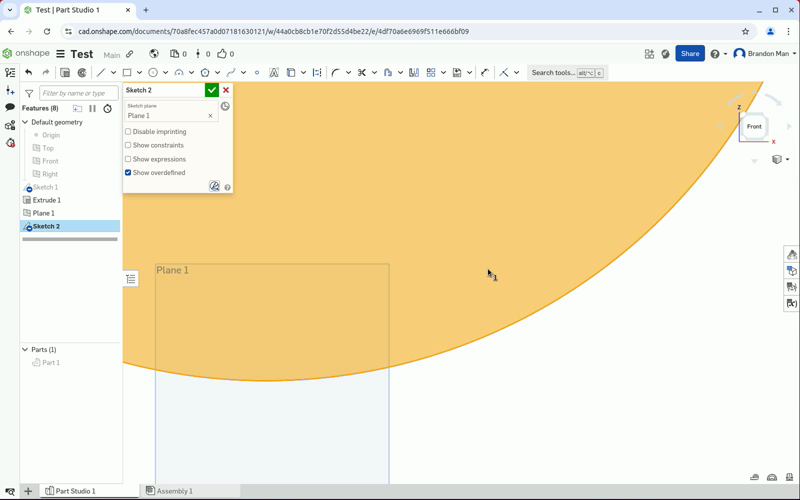
scroll(-6)
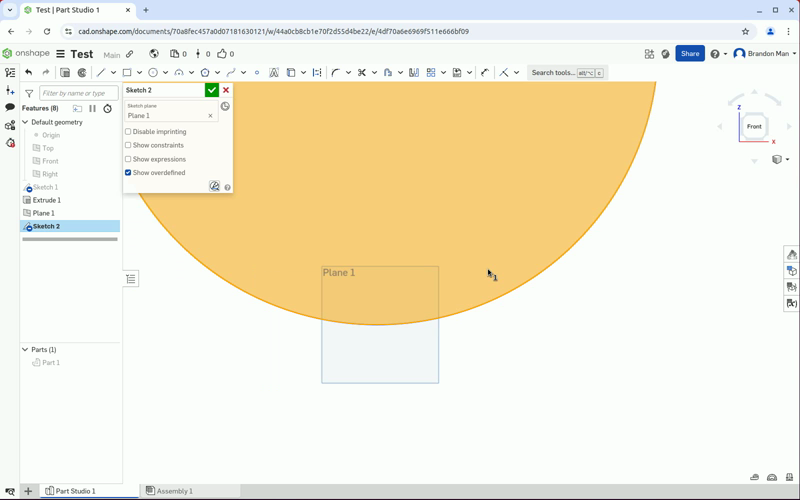
scroll(-6)
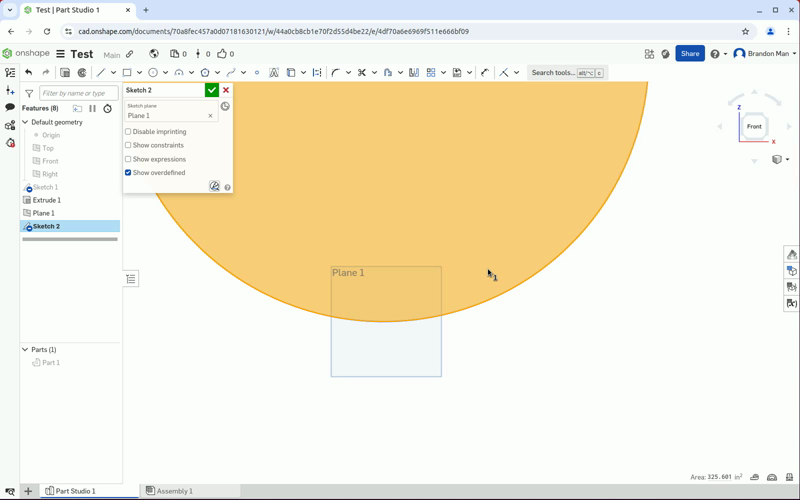
scroll(-6)
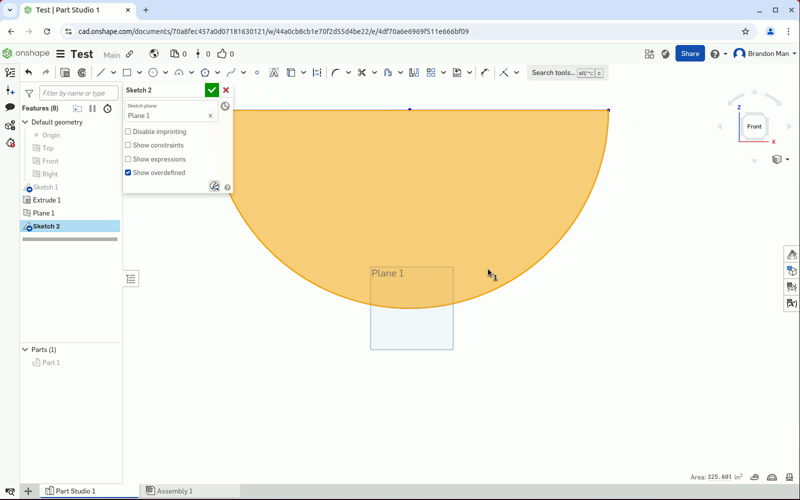
scroll(-6)
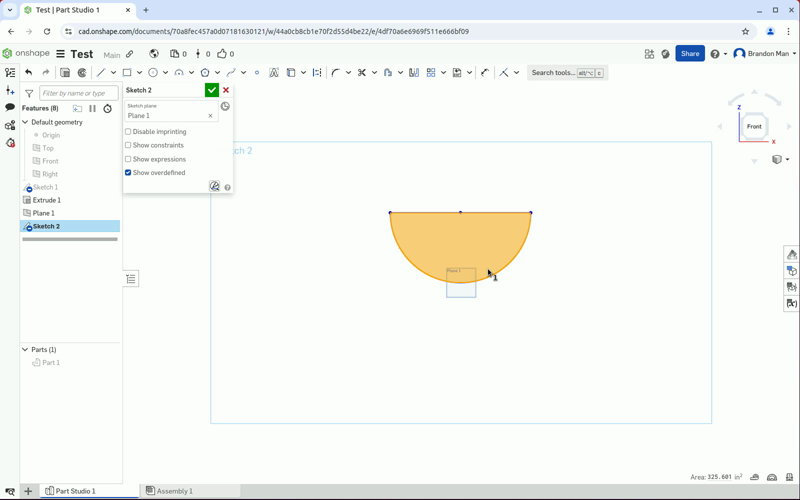
mouse_move(73, 352)
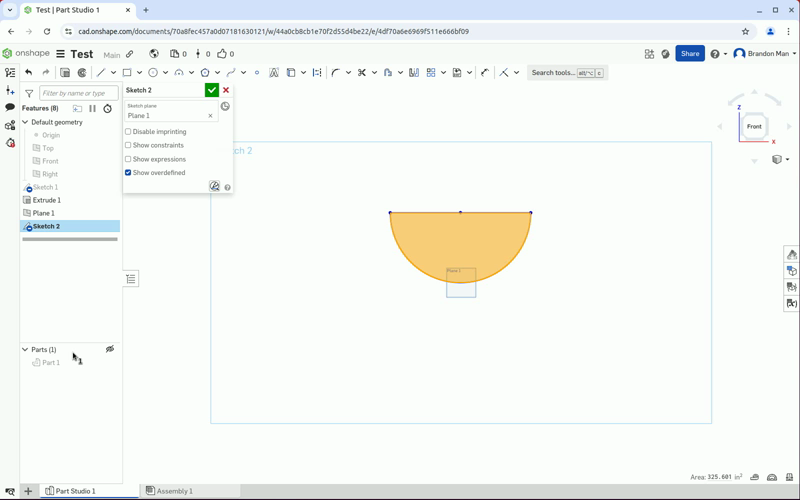
key(shift+y)
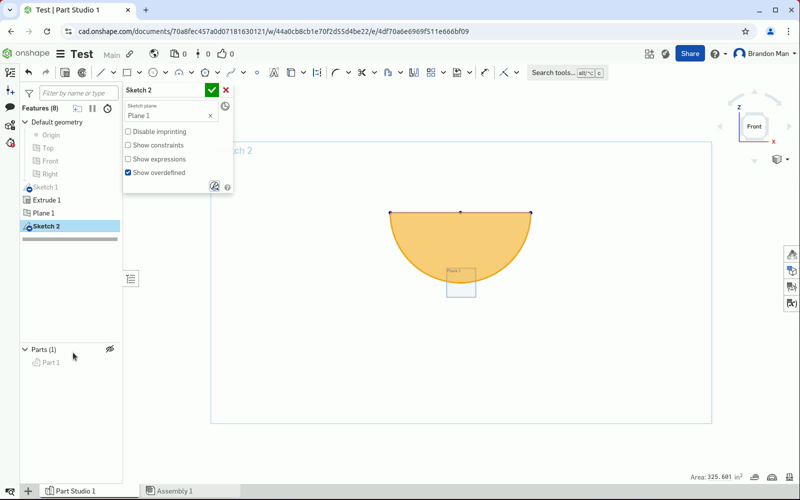
key(shift+e)
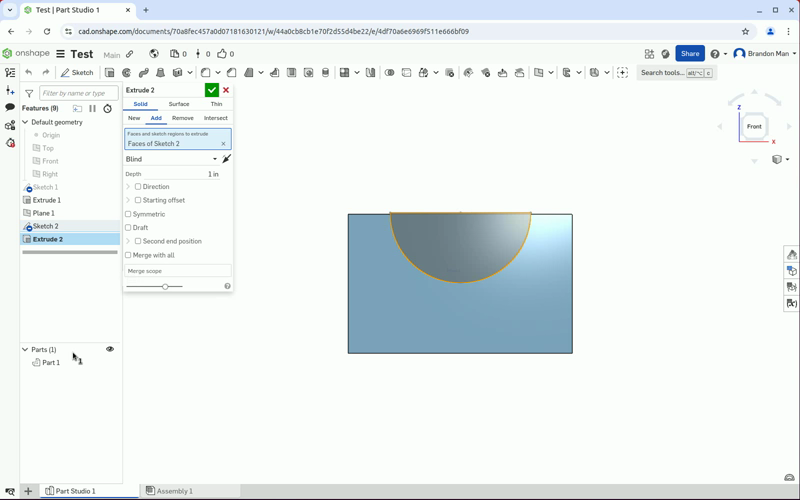
mouse_move(143, 106)
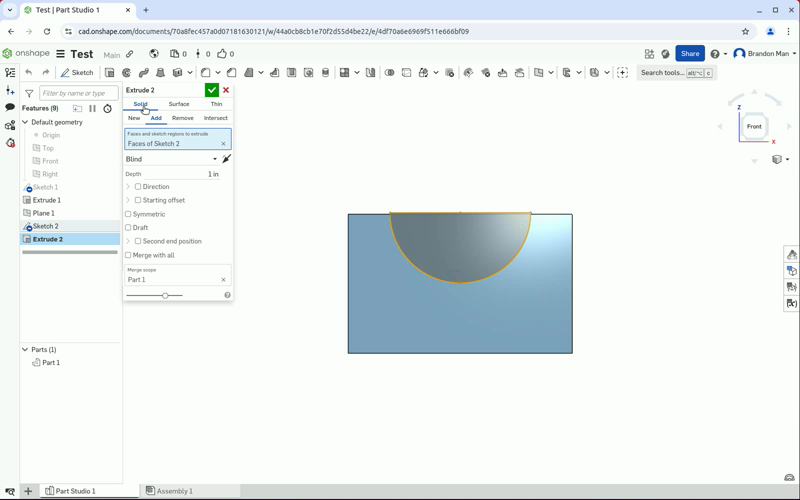
click(143, 106)
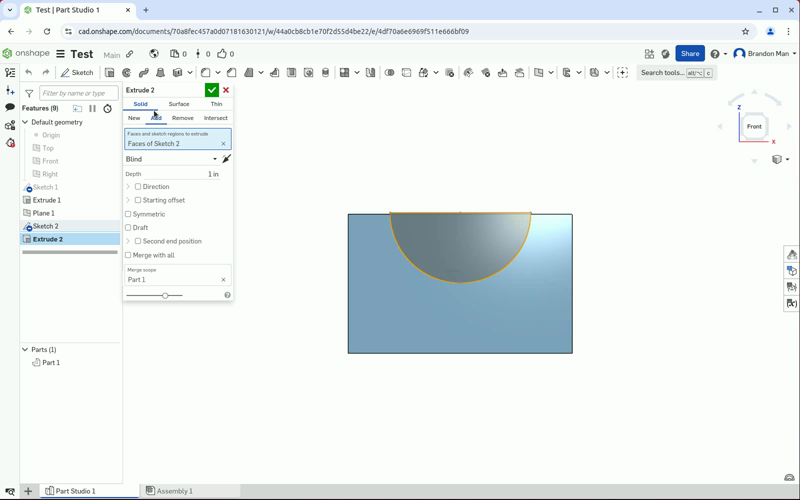
mouse_move(186, 120)
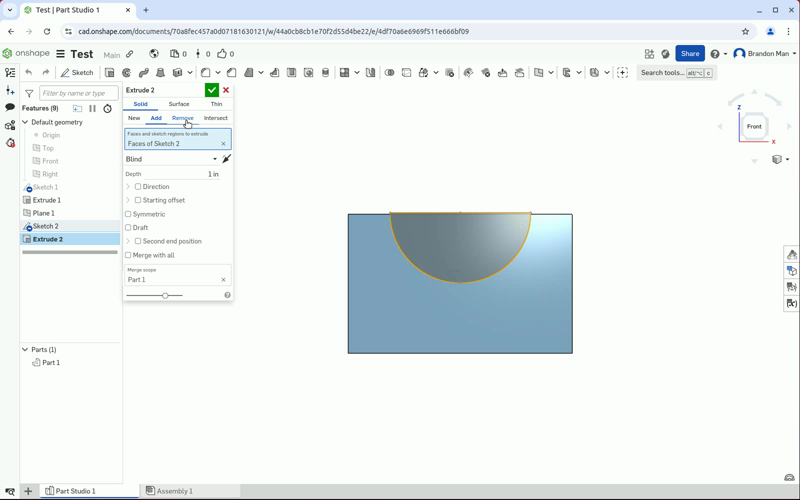
click(186, 120)
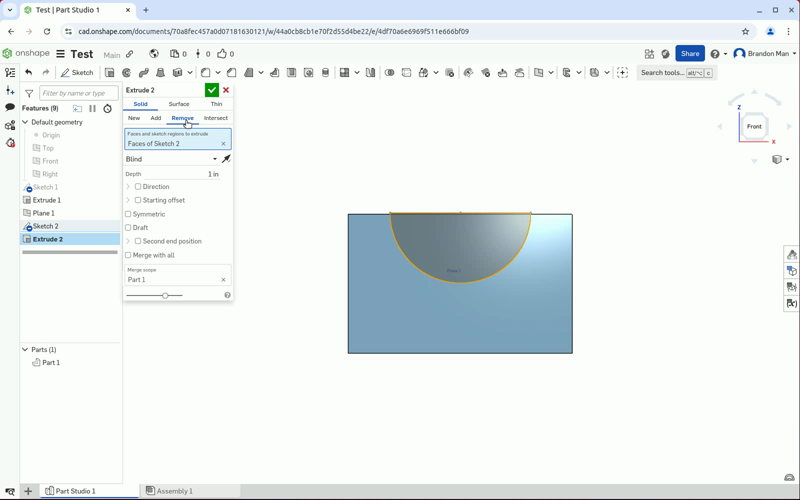
key(tab, 4)
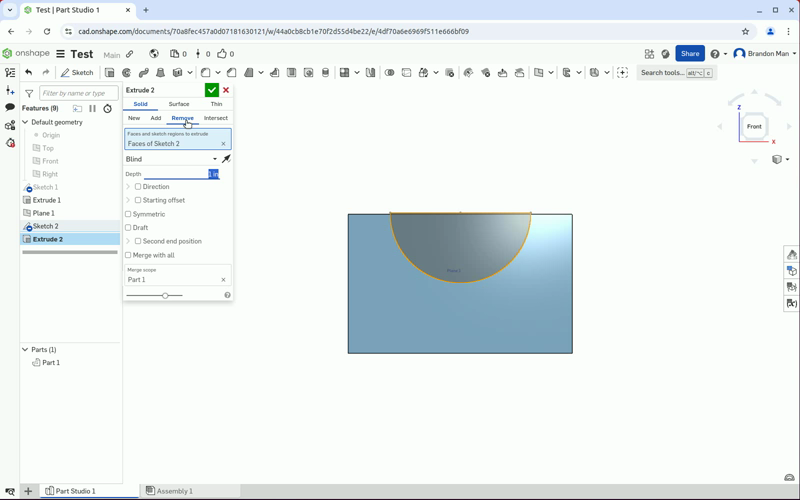
text(23.108)
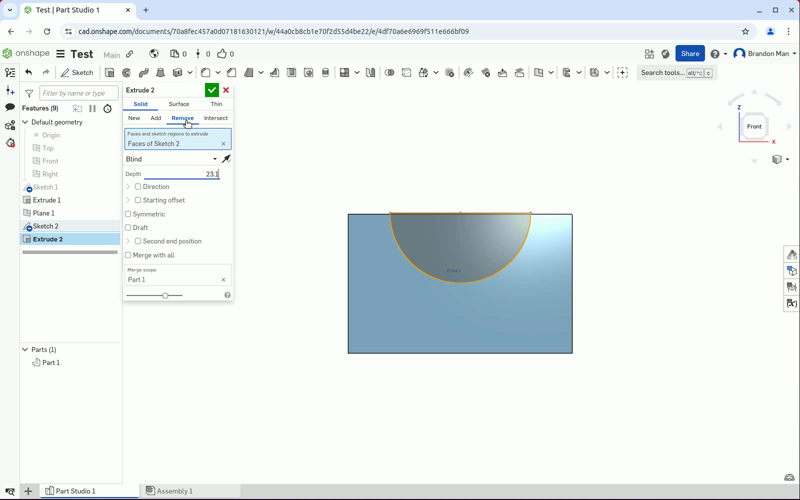
key(tab, 6)
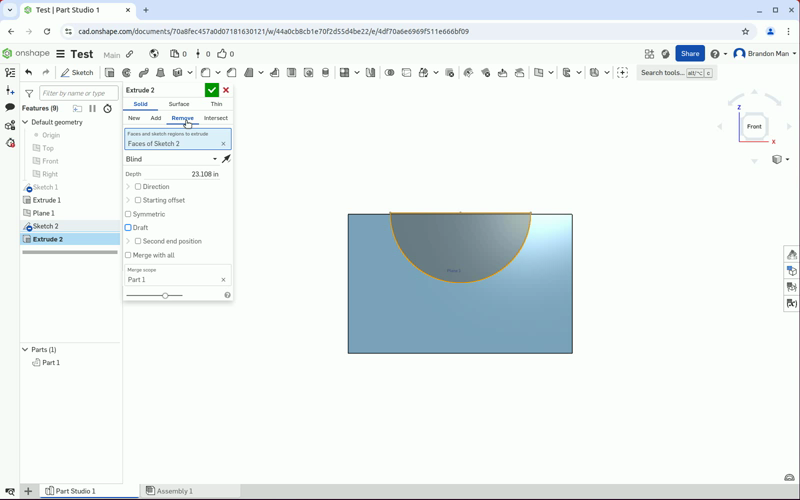
key(space)
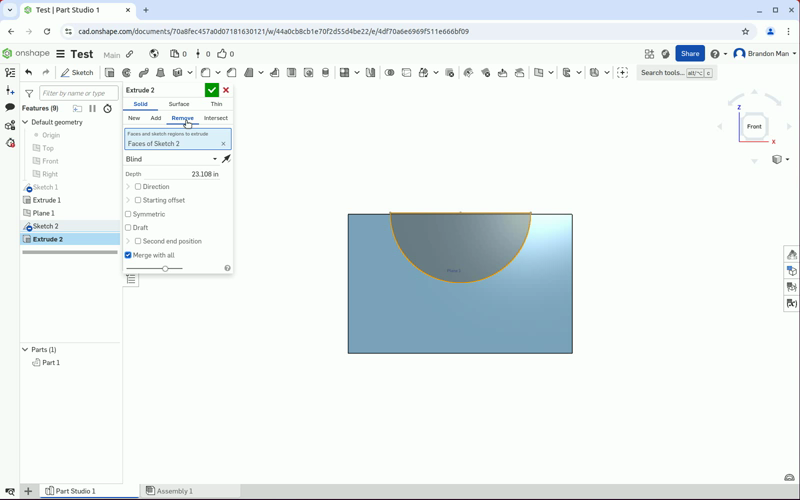
key(enter)
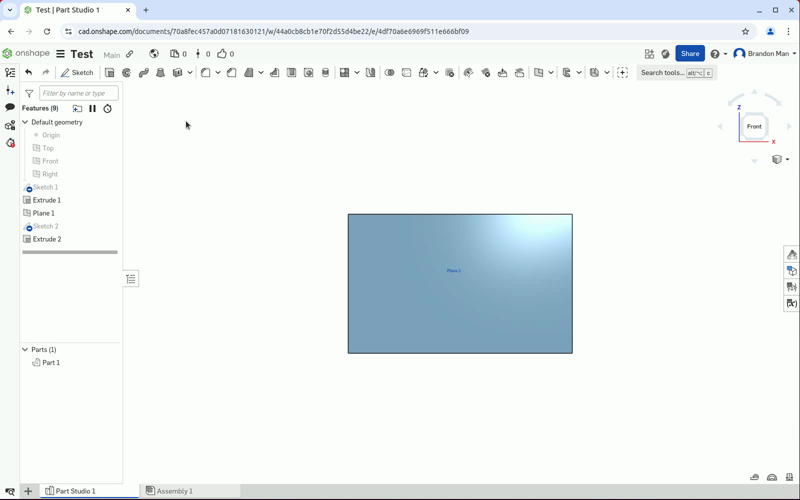
key(shift+h)
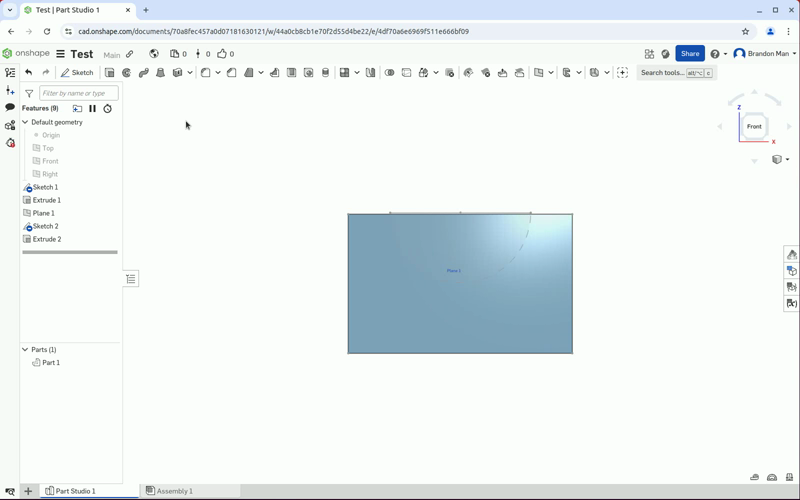
key(shift+h)
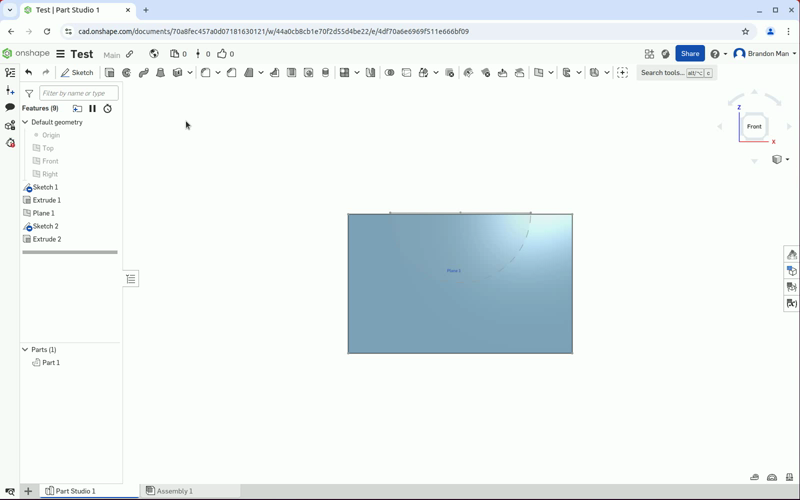
key(shift+7)
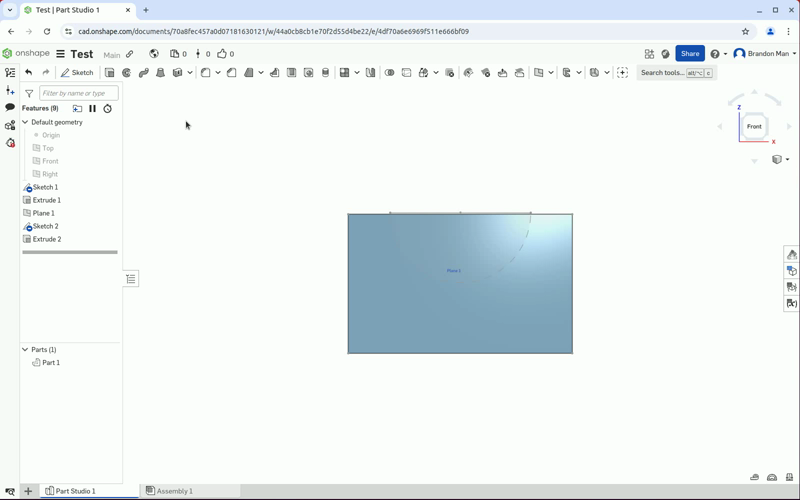
key(left, 2)
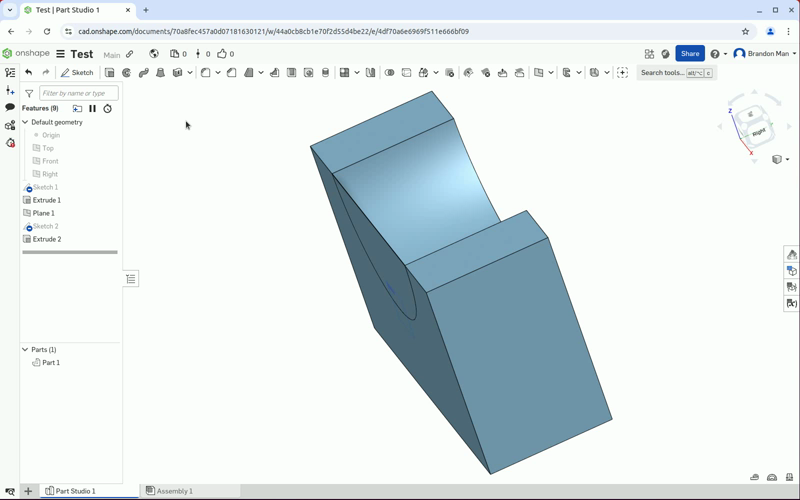
key(down, 2)
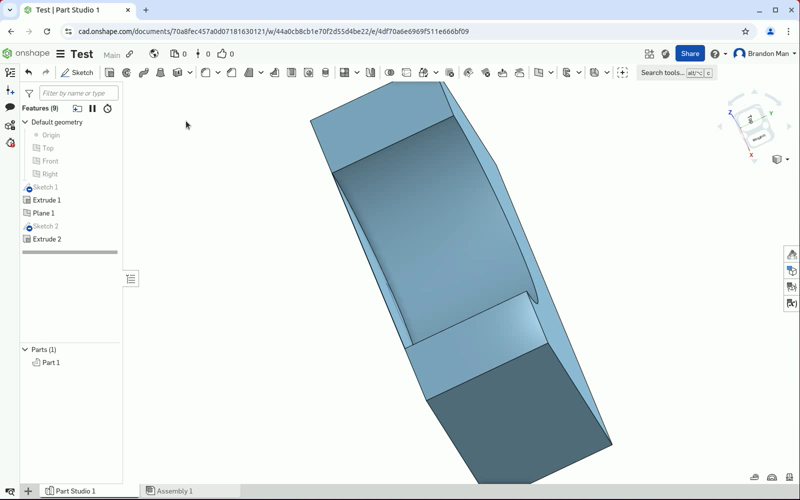
key(up, 2)
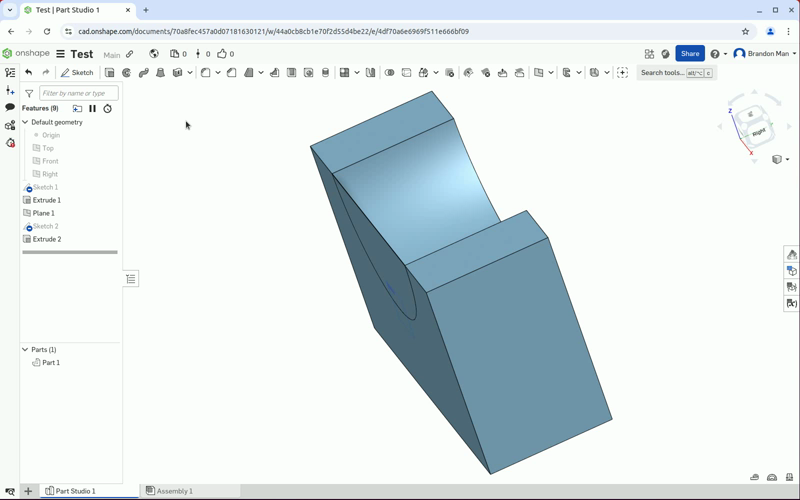
key(right, 2)
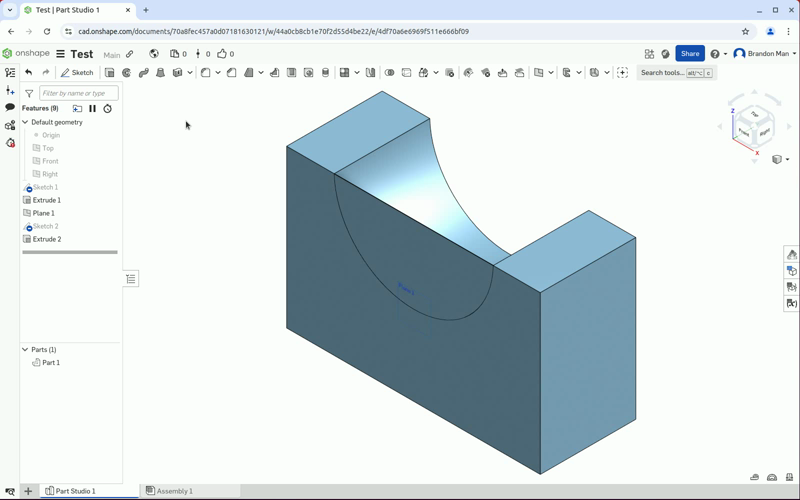
mouse_move(73, 189)
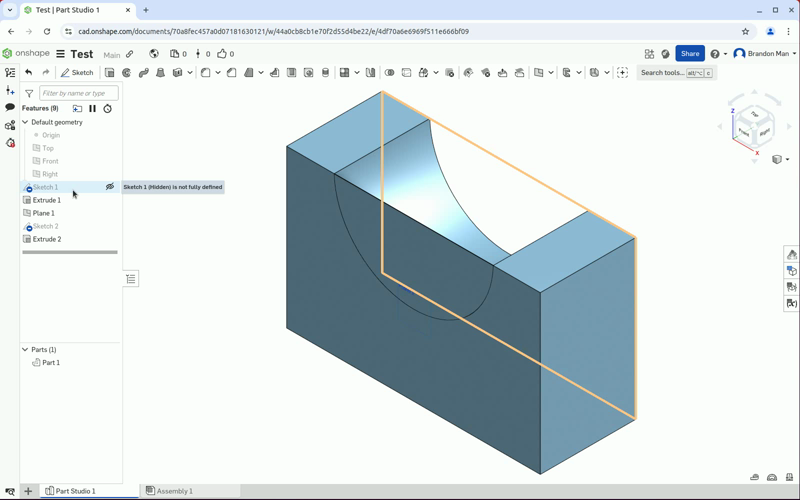
click(73, 189)